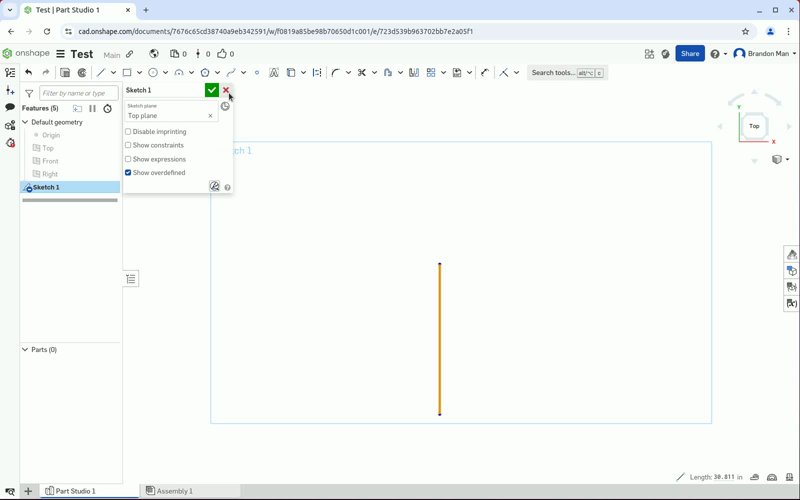
key(shift+h)
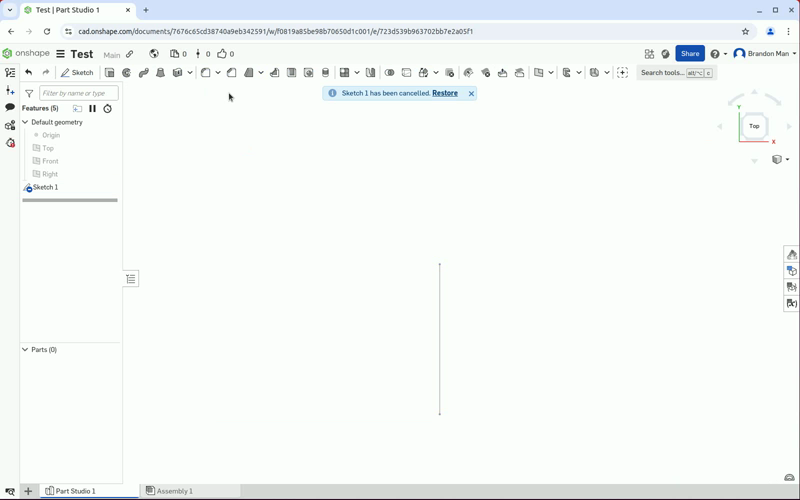
key(shift+s)
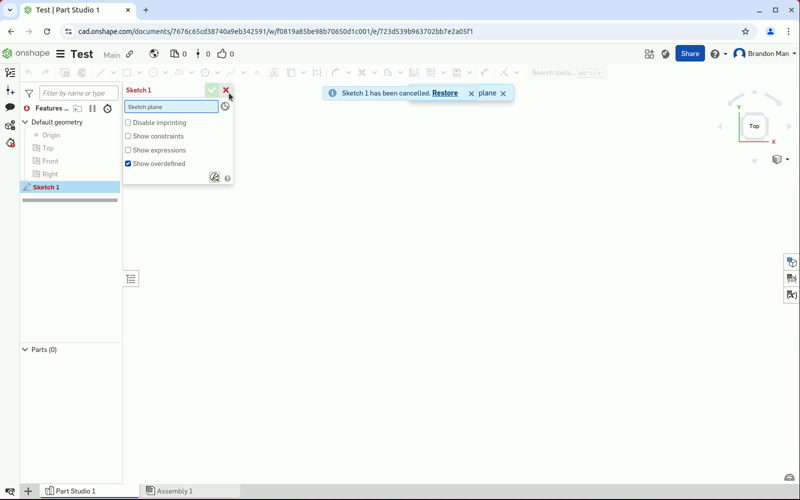
mouse_move(73, 150)
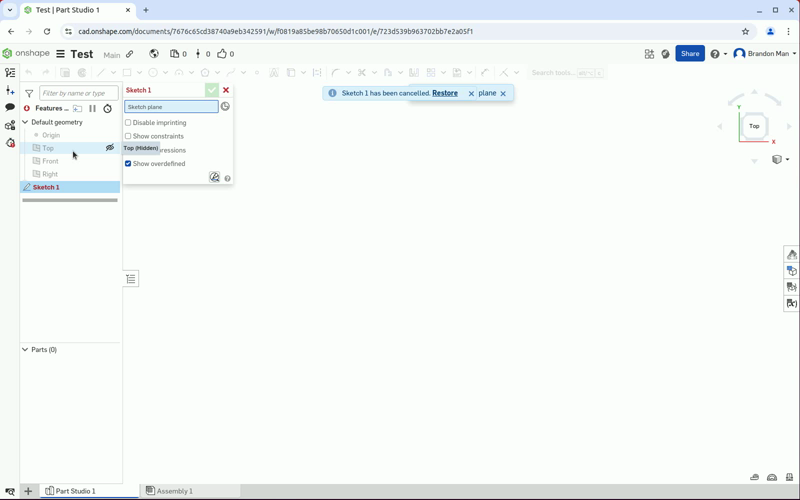
click(73, 150)
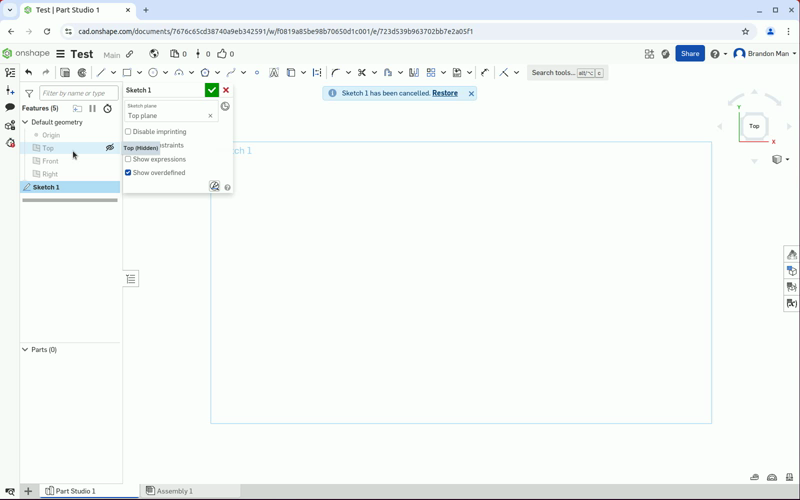
mouse_move(73, 352)
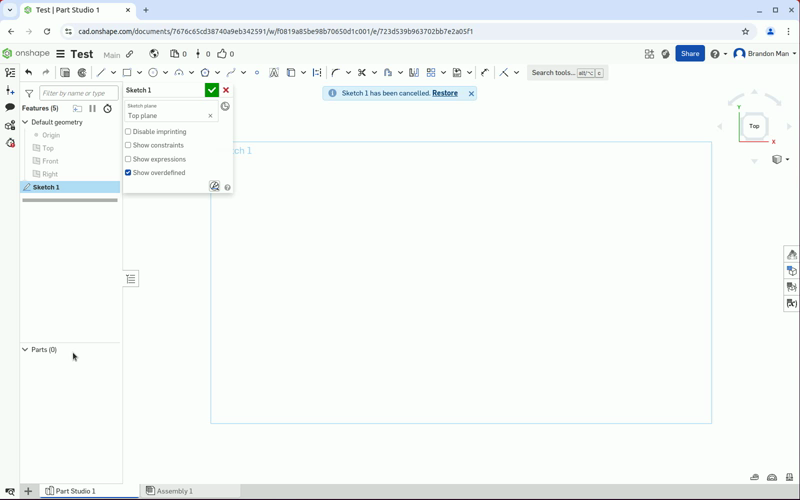
key(y)
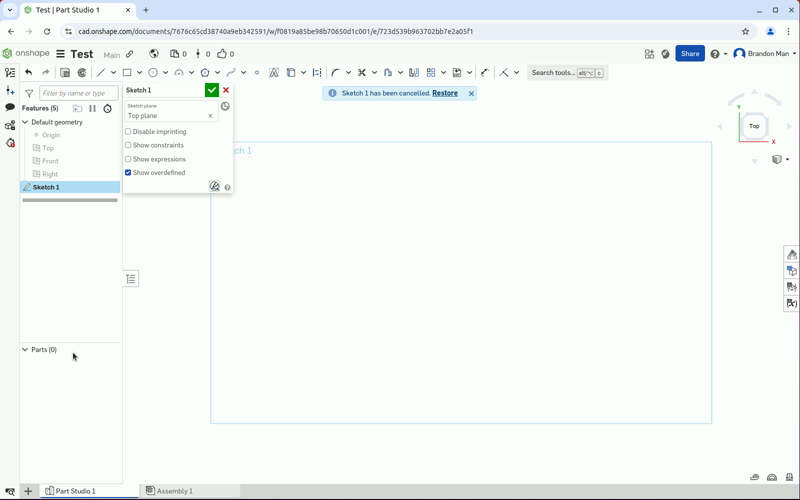
key(a)
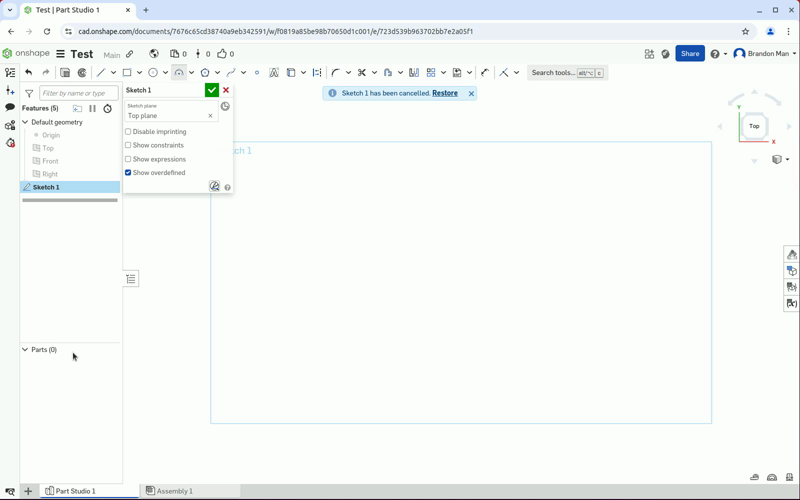
key_down(shift)
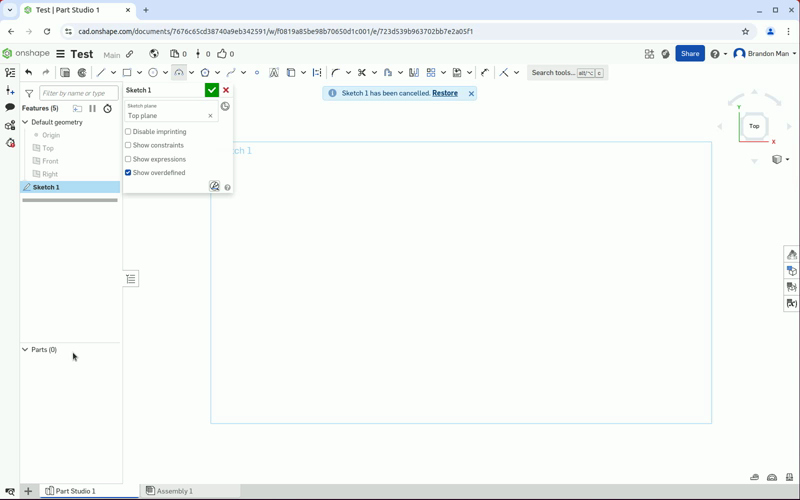
mouse_move(376, 367)
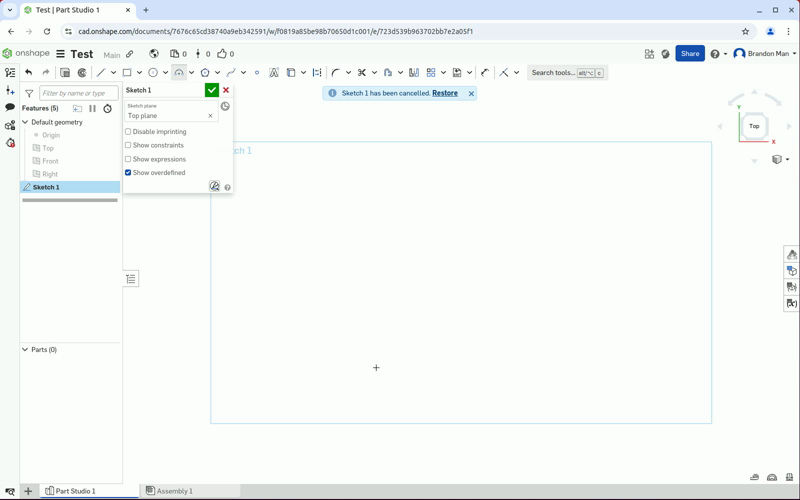
click(376, 367)
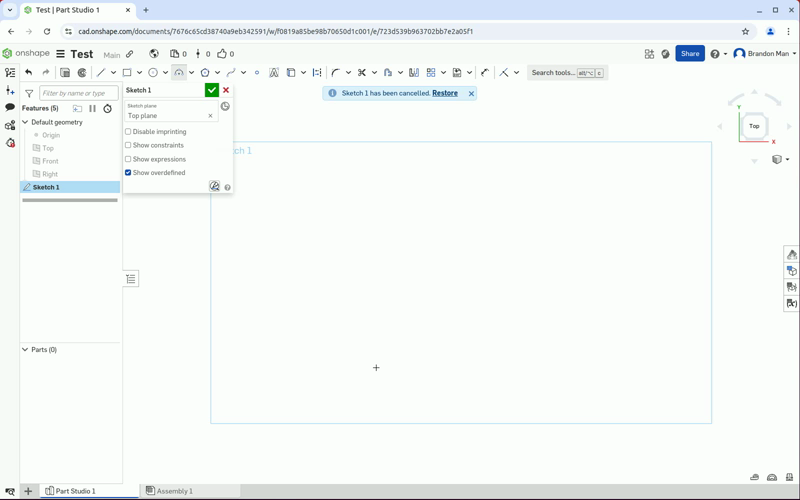
key_up(shift)
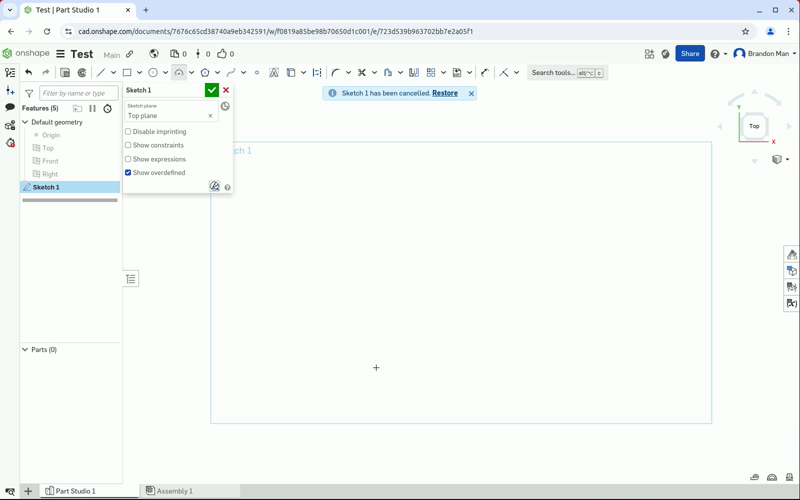
key_down(shift)
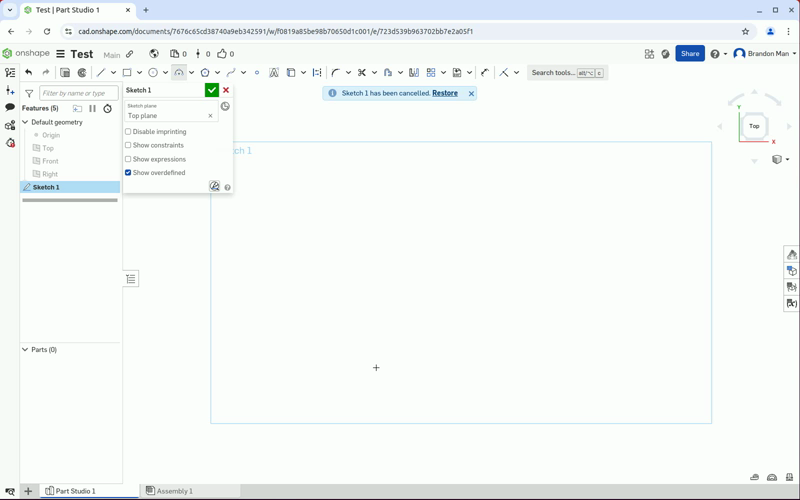
mouse_move(543, 367)
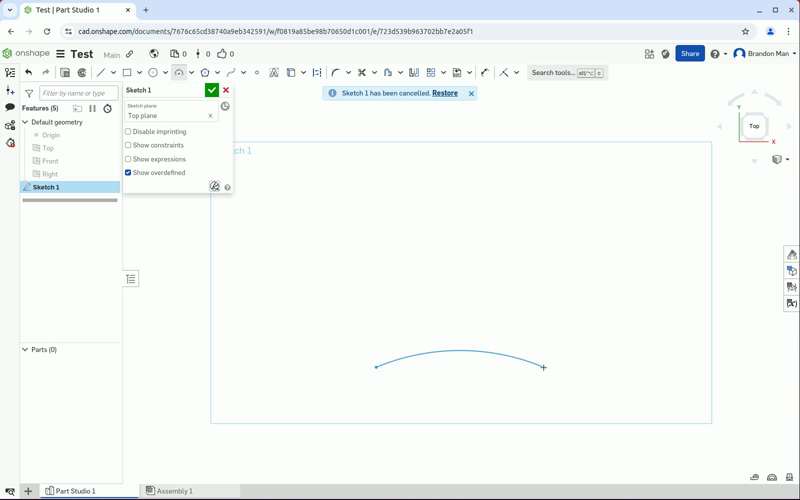
click(543, 367)
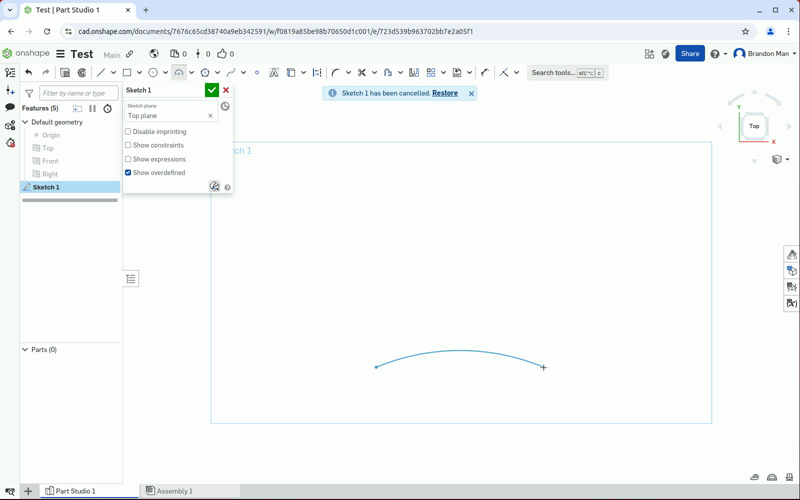
mouse_move(460, 394)
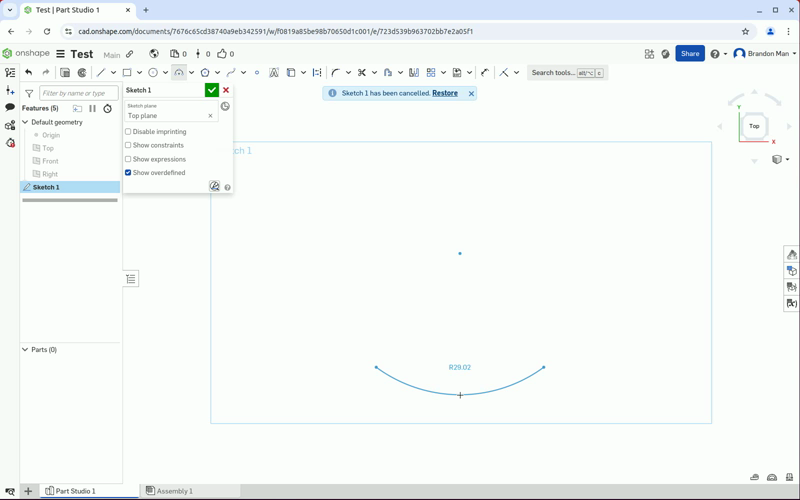
click(460, 394)
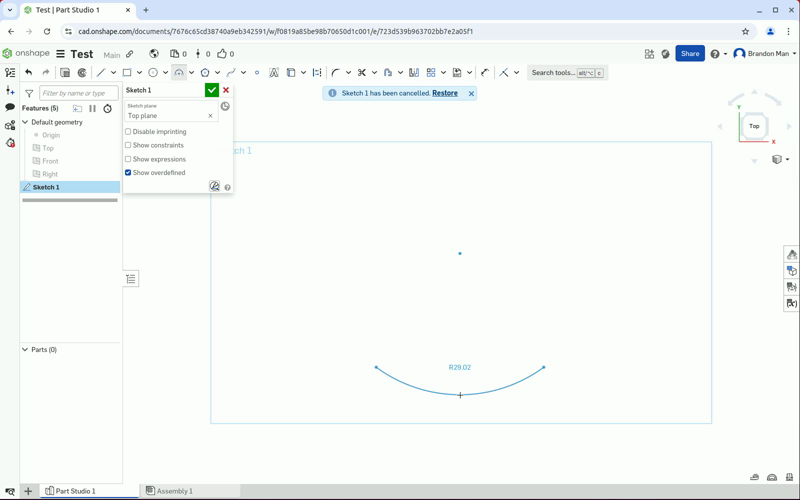
key_up(shift)
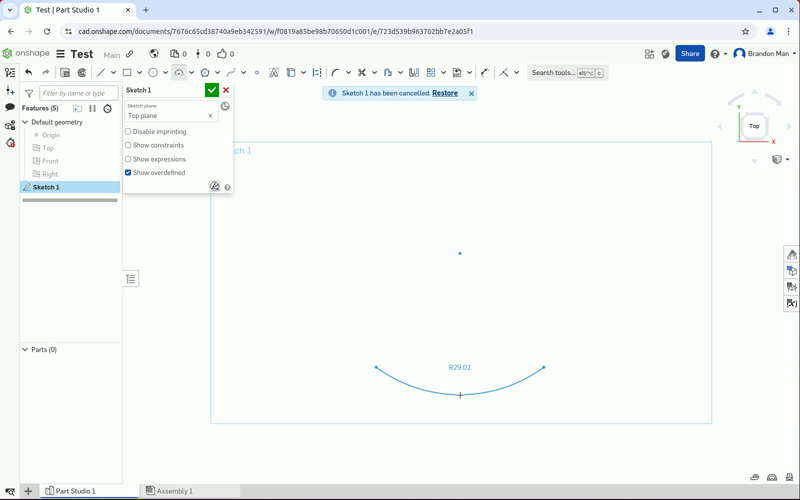
key(esc)
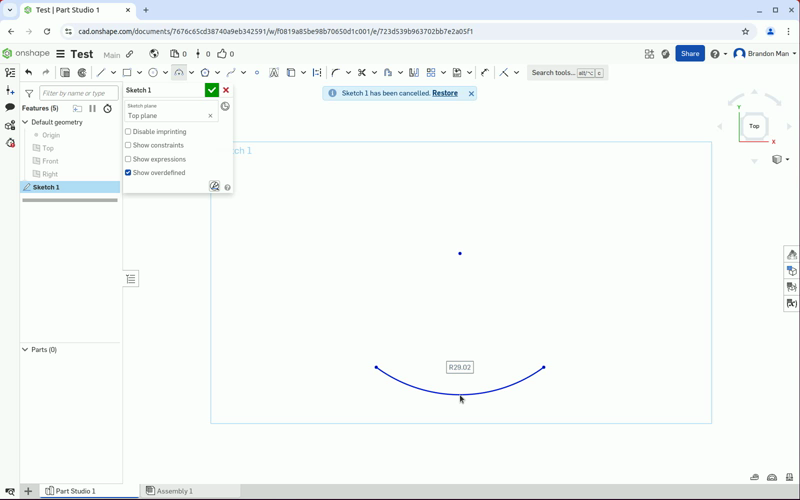
key(l)
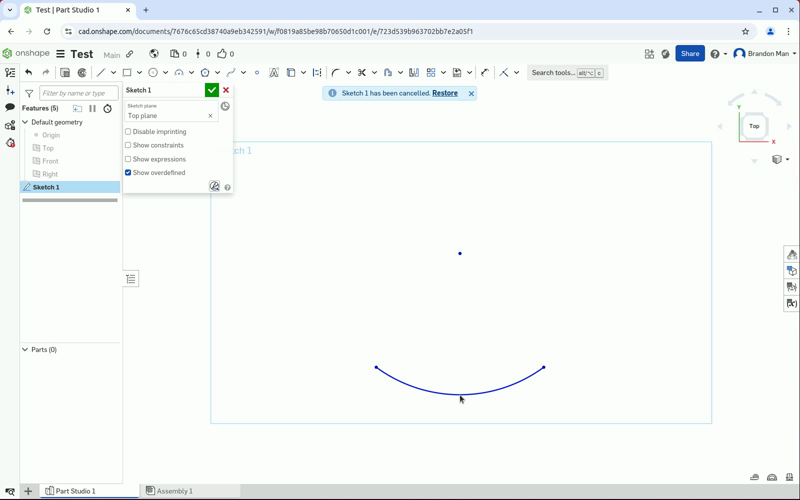
mouse_move(543, 367)
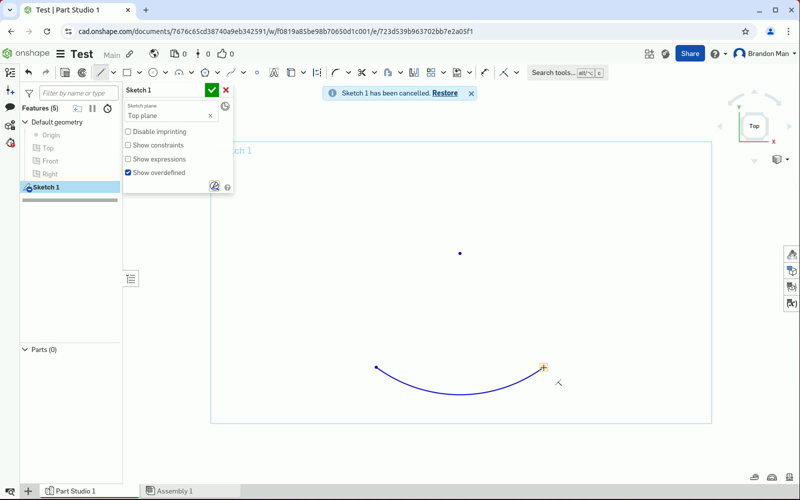
click(543, 367)
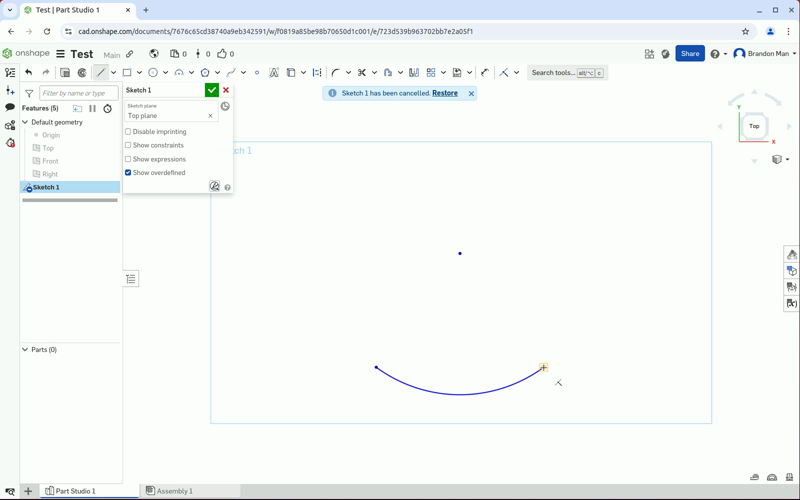
key_down(shift)
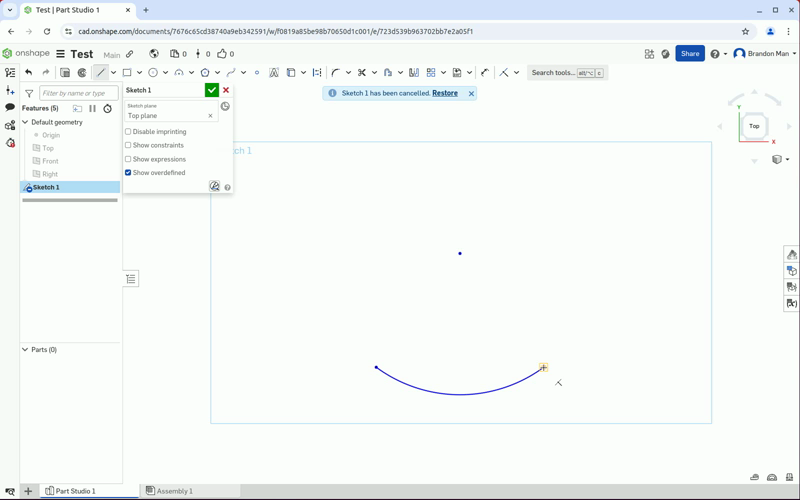
mouse_move(543, 200)
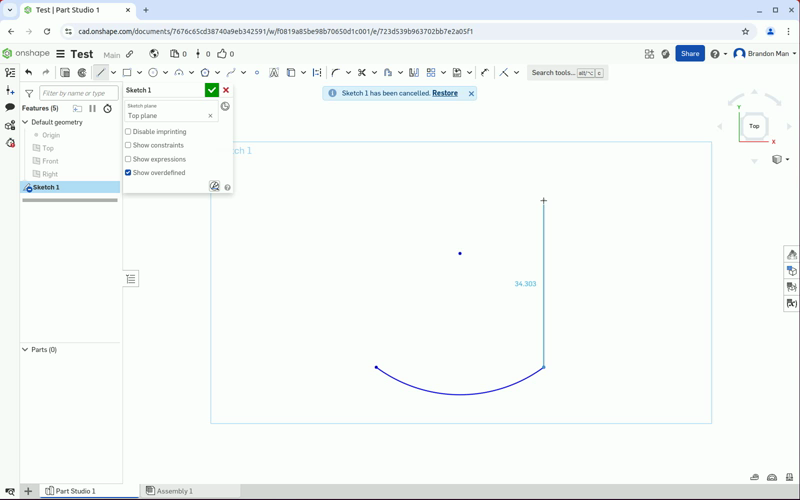
click(543, 200)
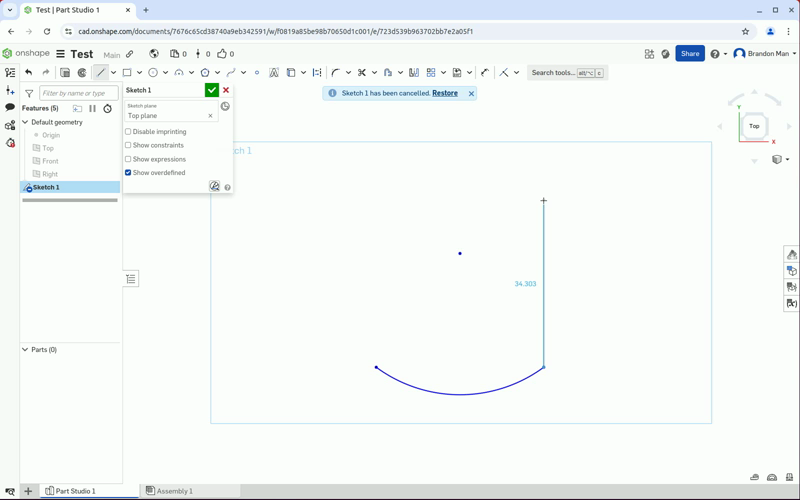
key_up(shift)
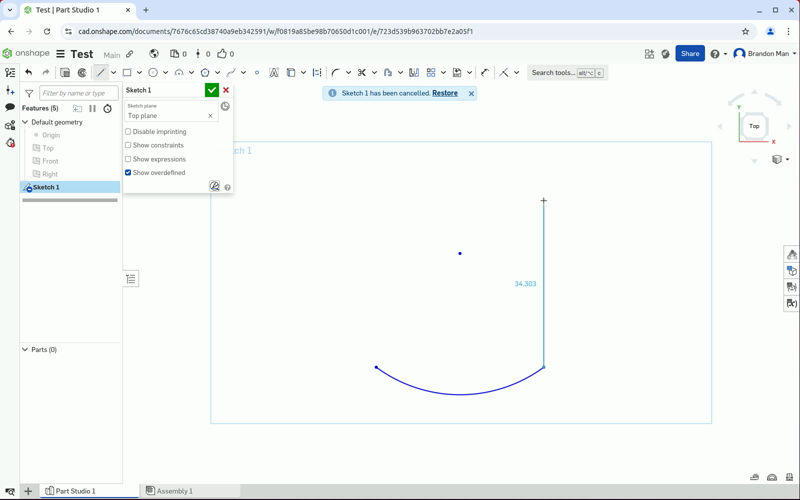
key(esc)
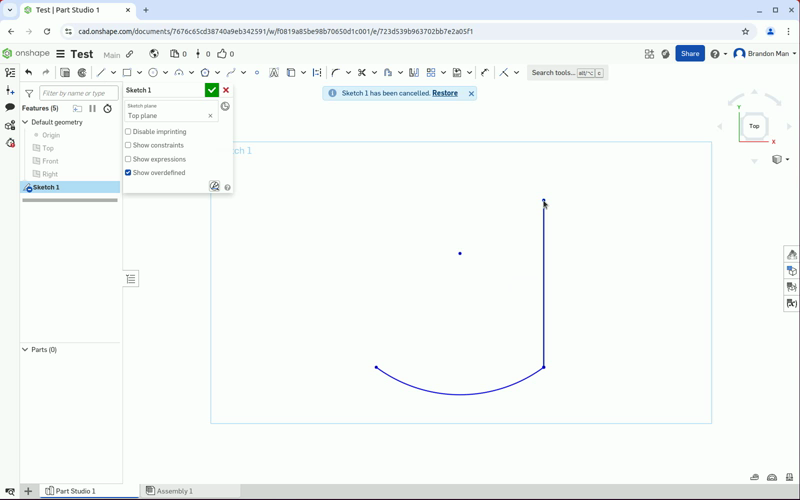
key(a)
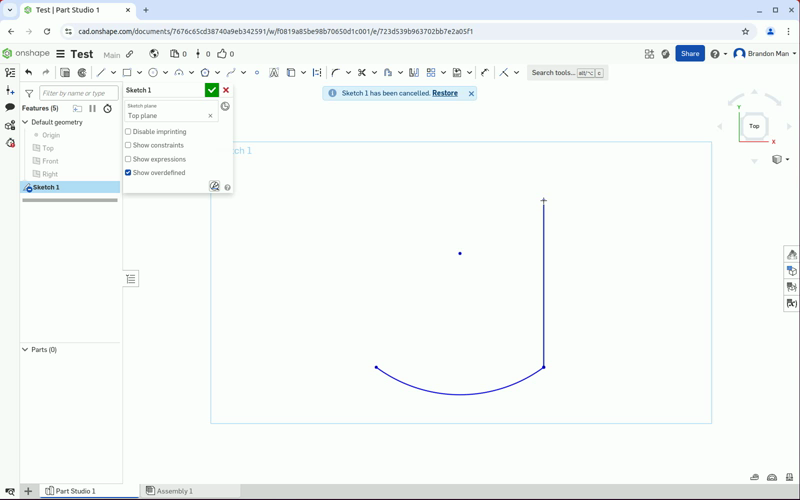
mouse_move(543, 200)
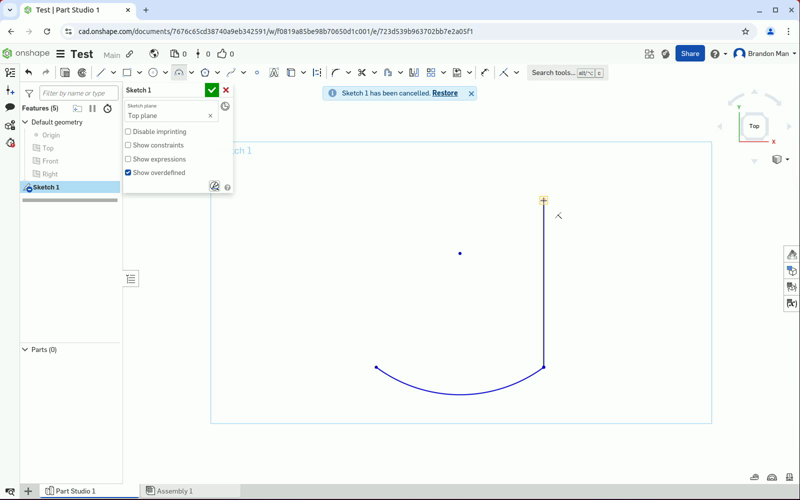
click(543, 200)
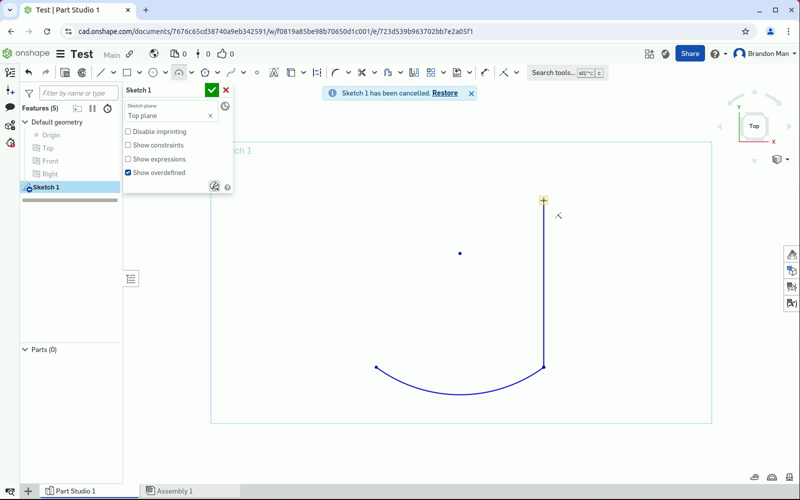
key_down(shift)
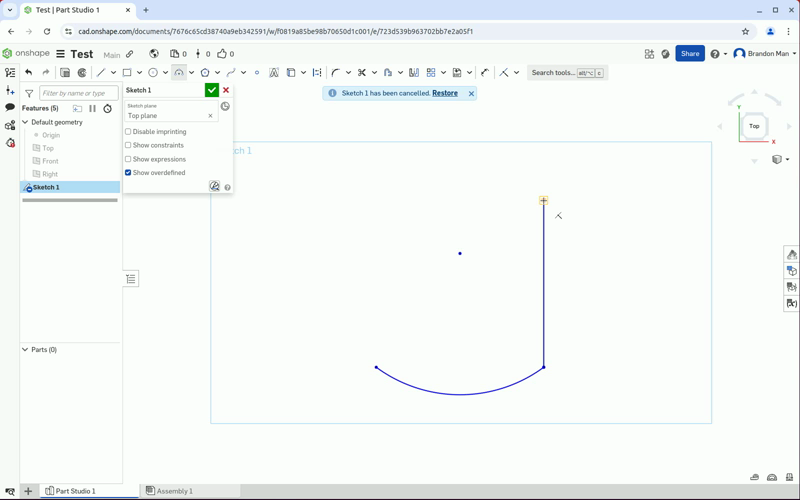
mouse_move(376, 200)
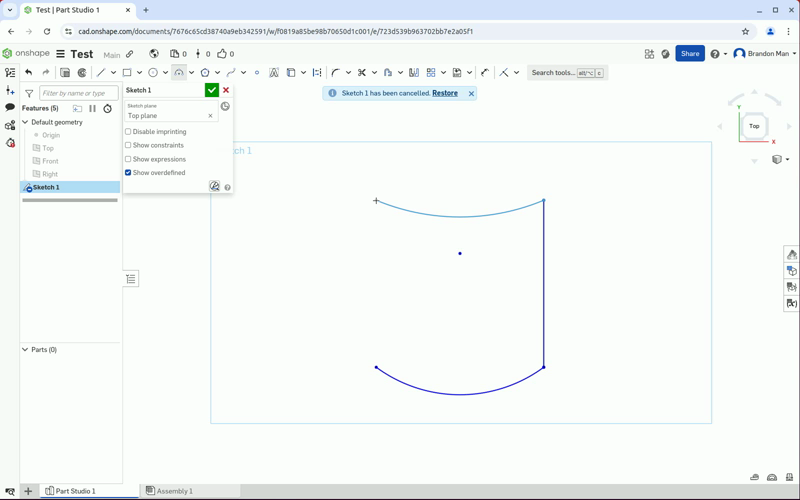
click(376, 200)
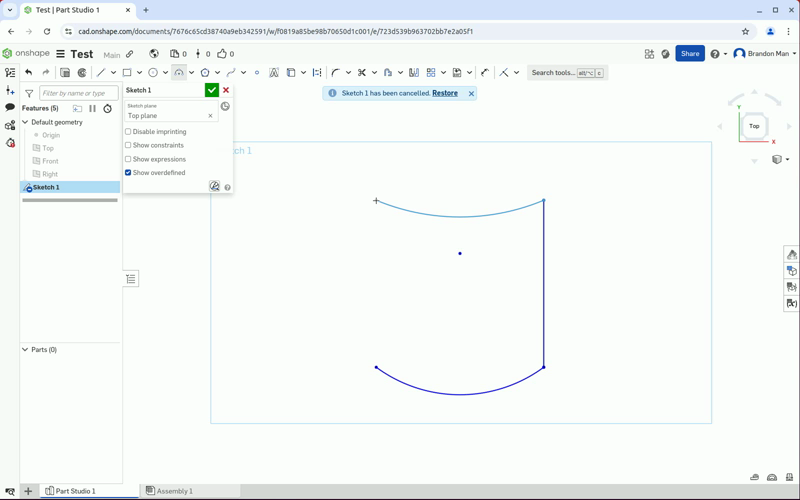
mouse_move(460, 172)
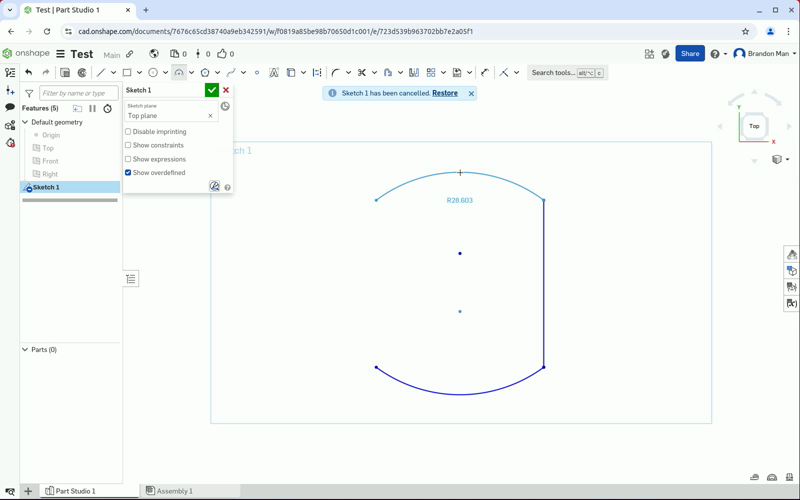
click(460, 172)
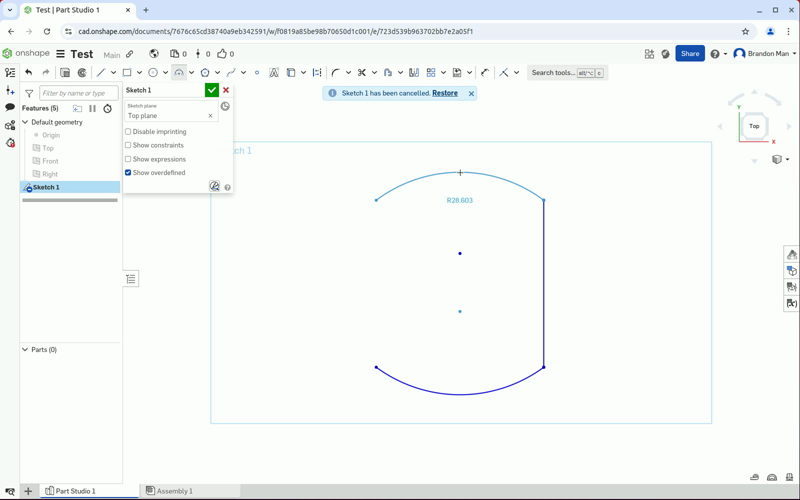
key_up(shift)
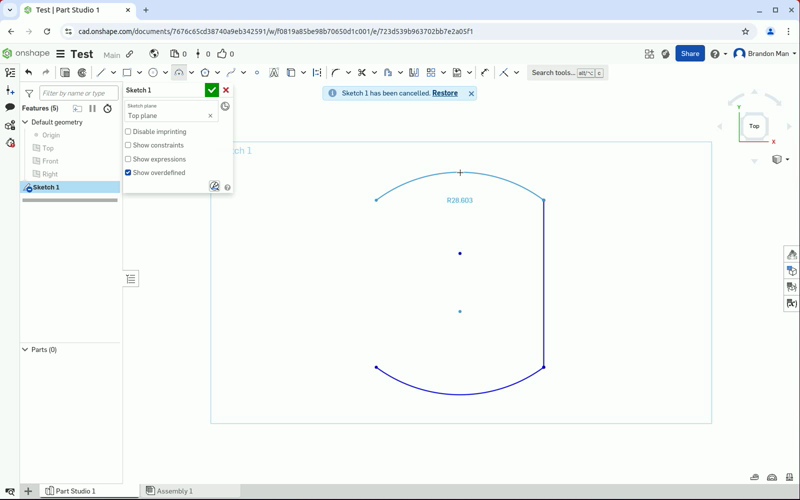
key(esc)
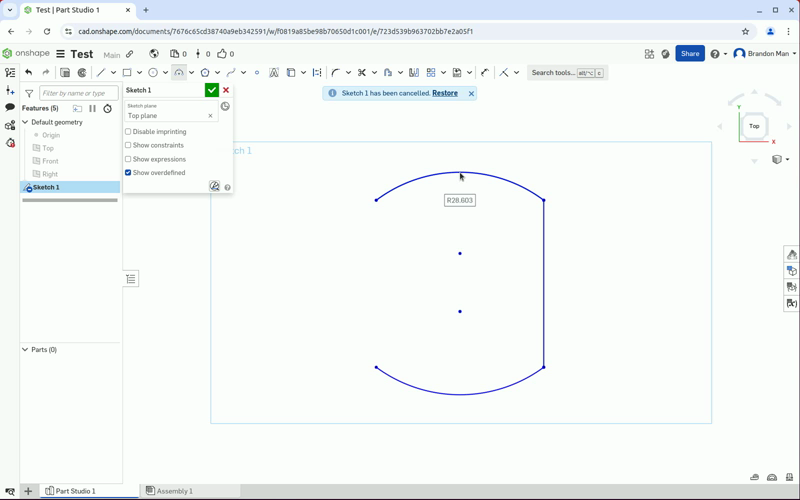
key(l)
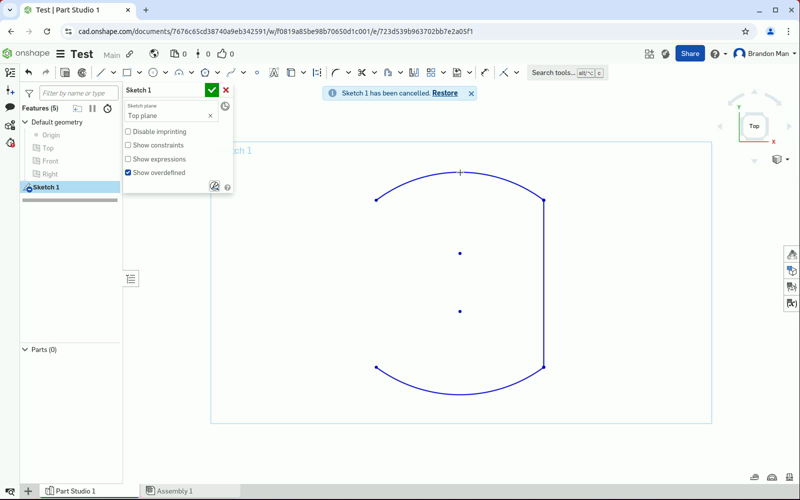
mouse_move(376, 200)
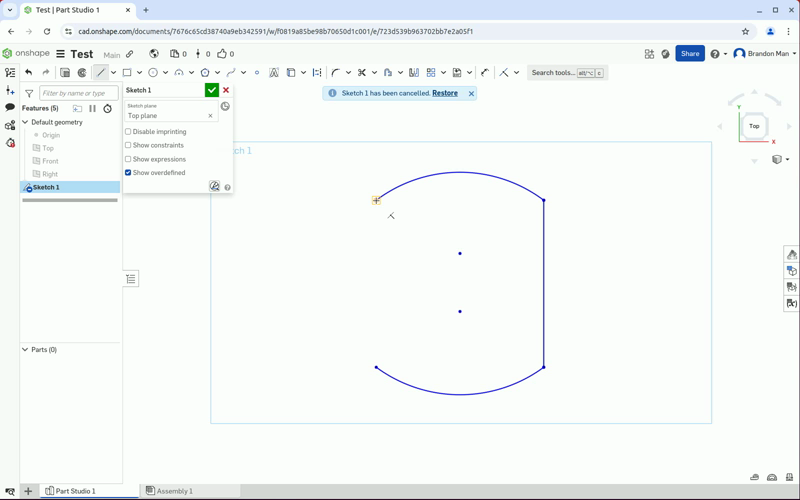
click(376, 200)
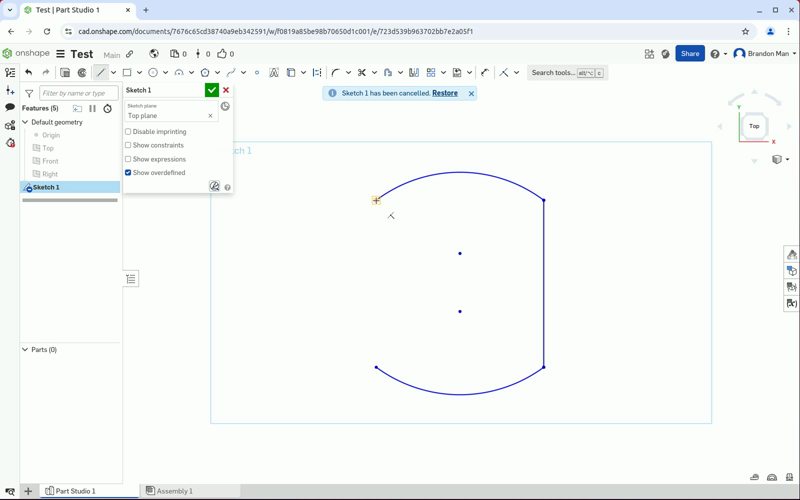
key_down(shift)
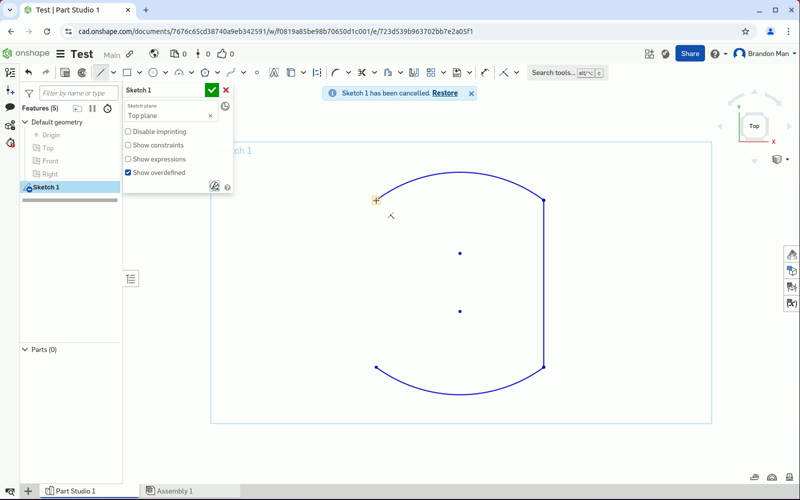
mouse_move(376, 367)
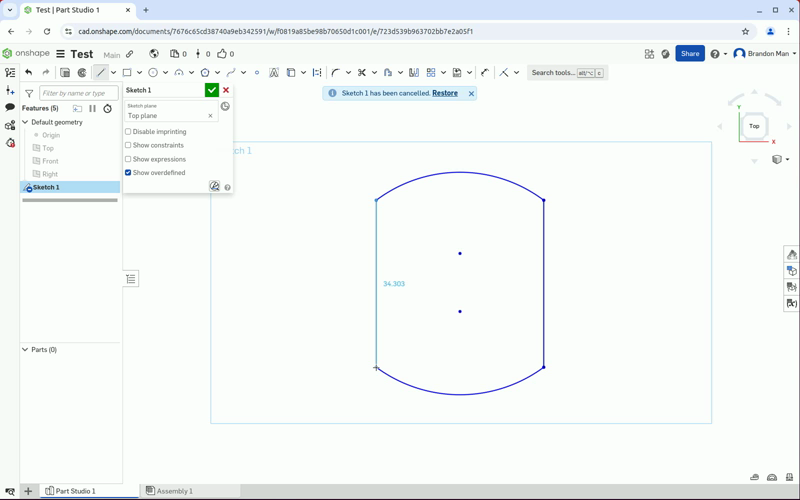
key_up(shift)
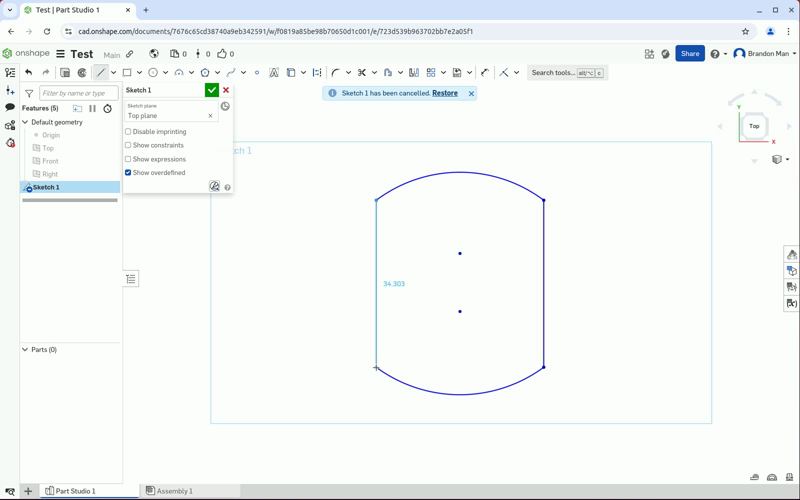
click(376, 367)
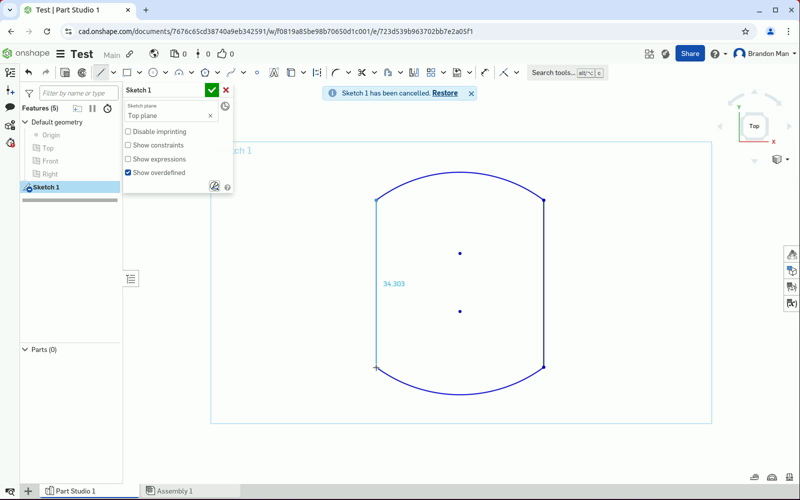
key(esc)
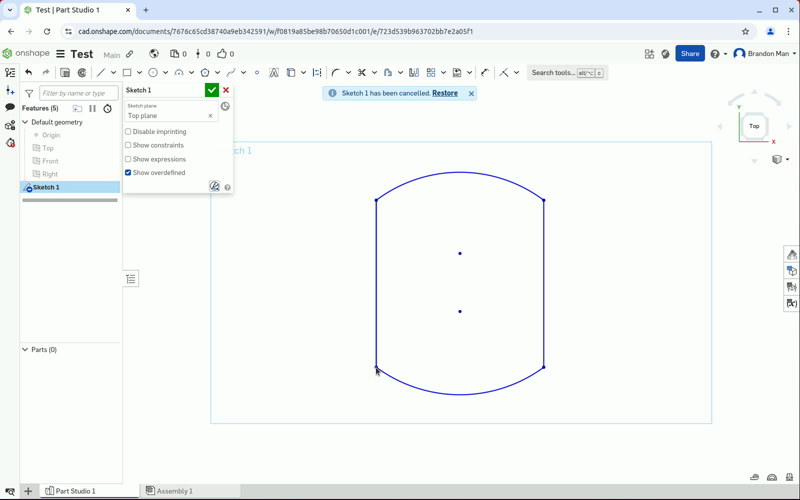
mouse_move(426, 227)
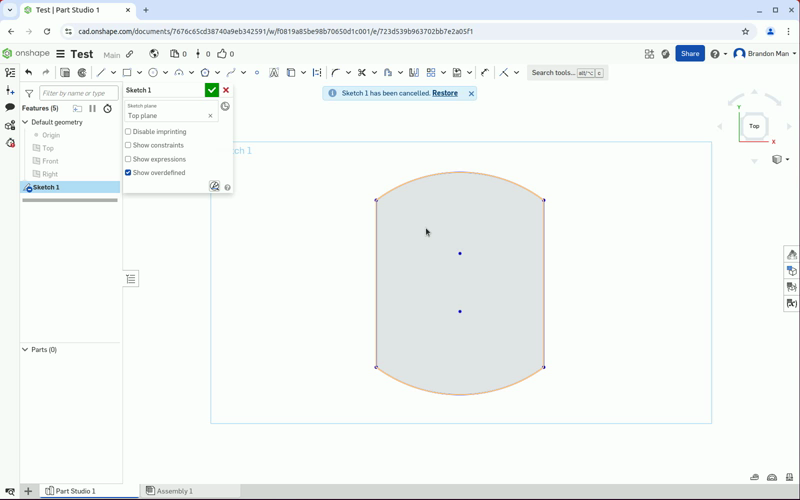
click(426, 227)
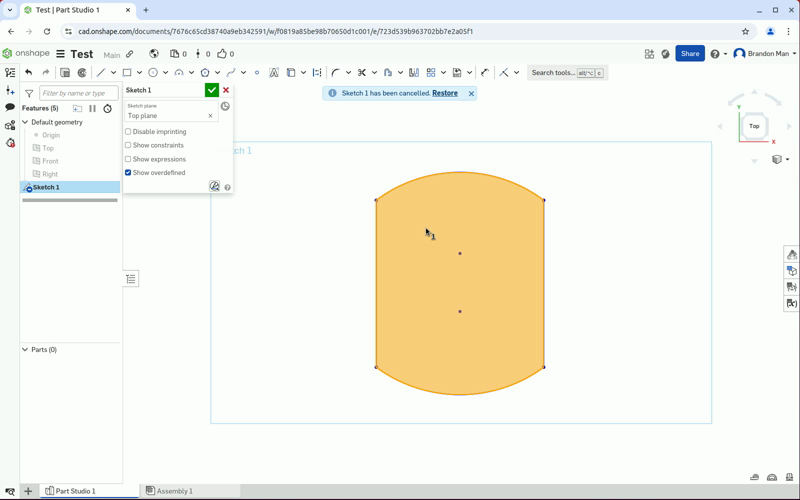
mouse_move(73, 352)
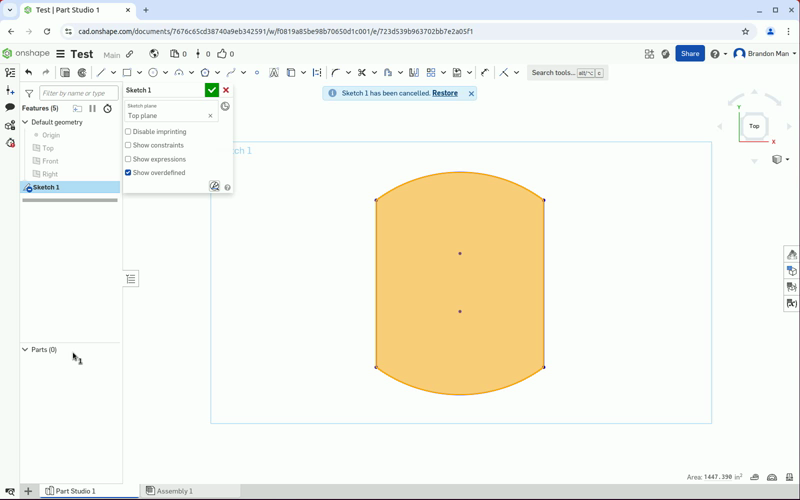
key(shift+y)
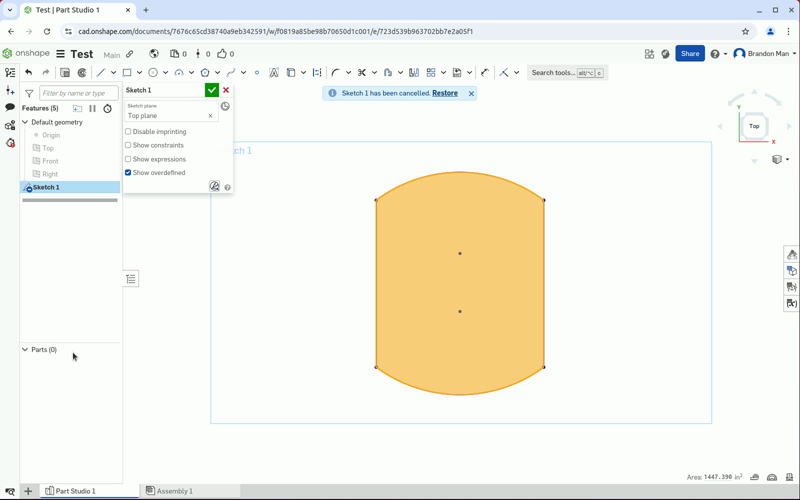
key(shift+e)
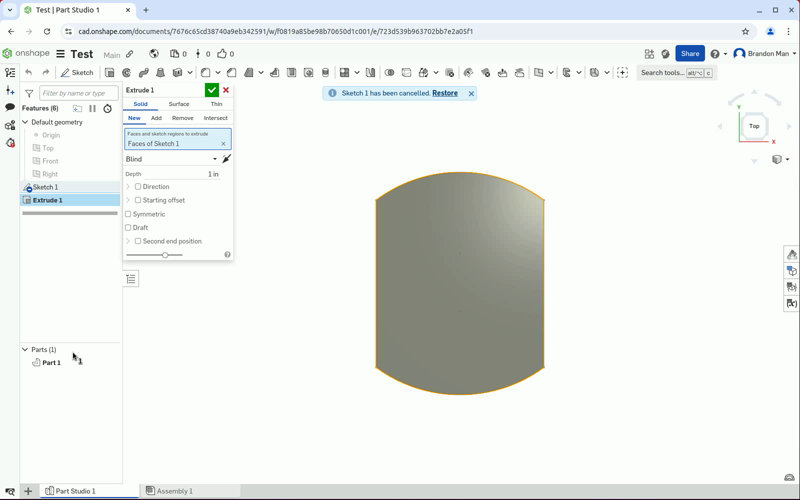
mouse_move(143, 106)
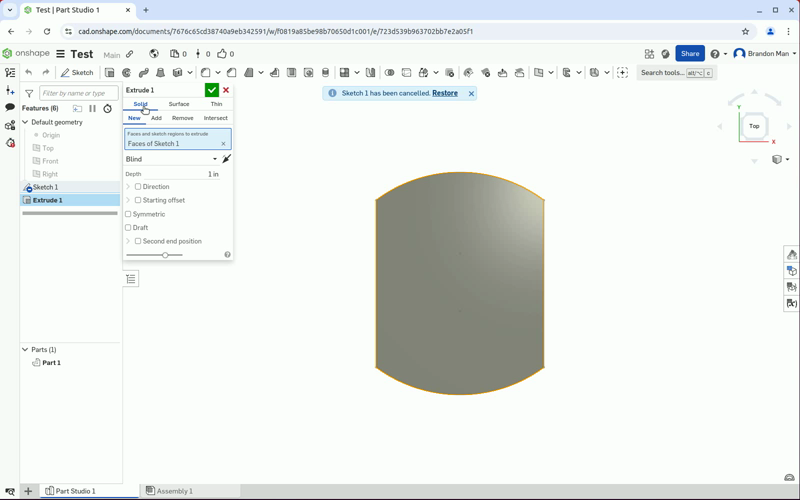
click(143, 106)
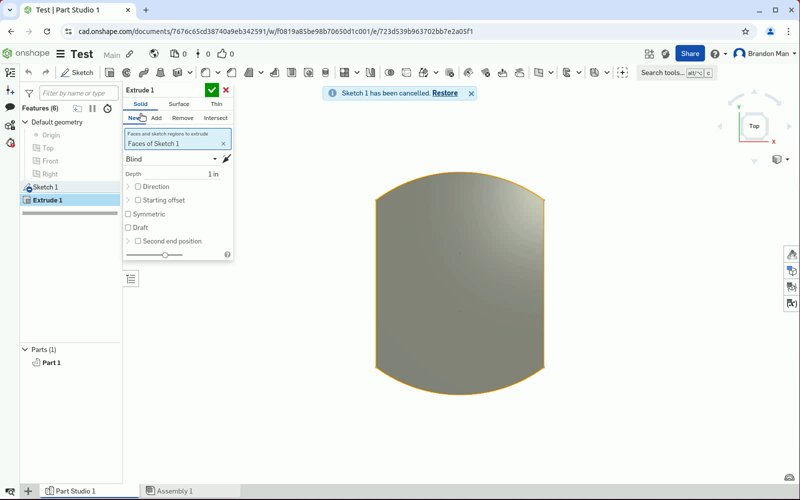
mouse_move(137, 120)
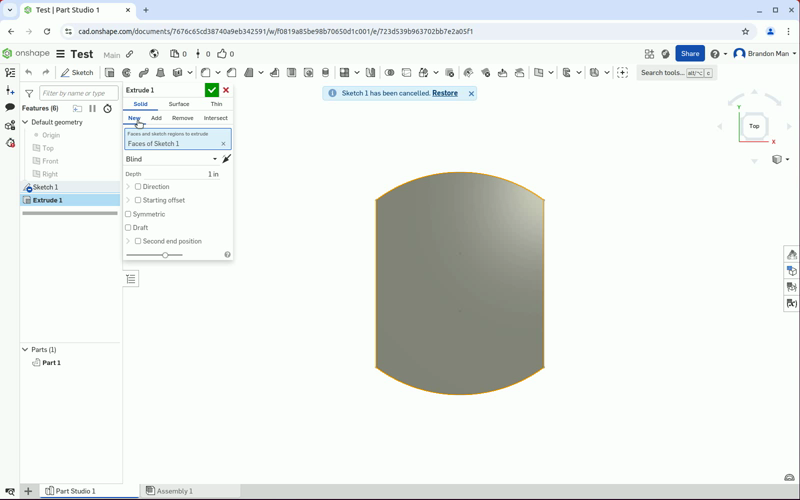
click(137, 120)
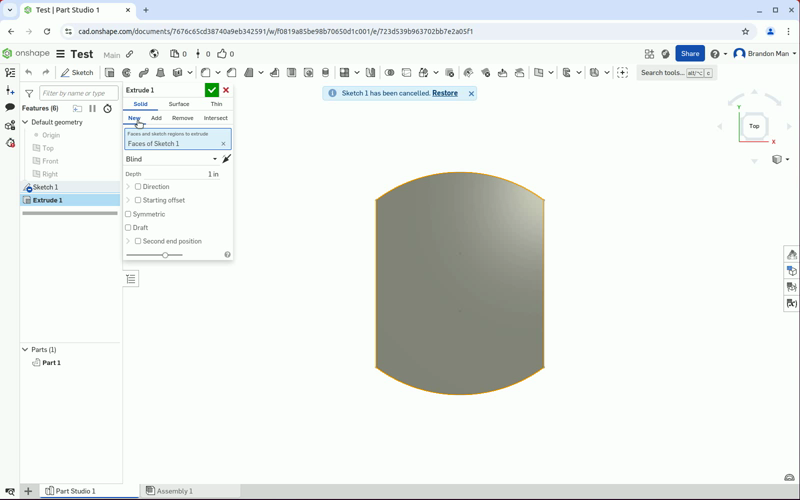
key(tab, 4)
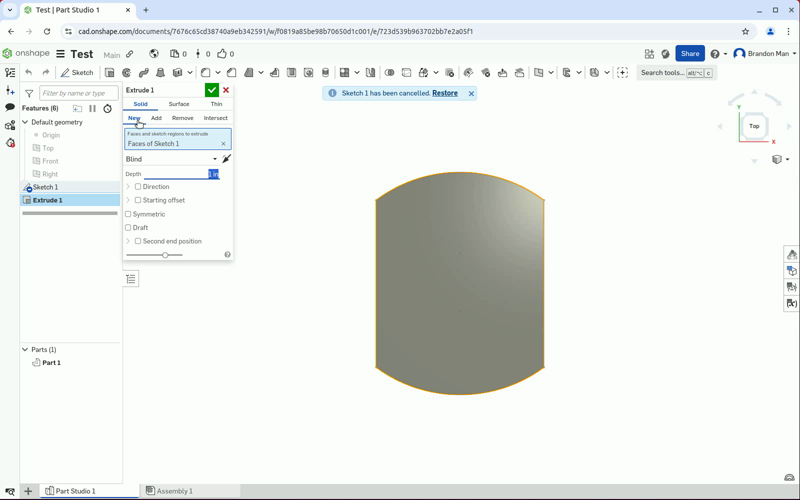
text(-21.905)
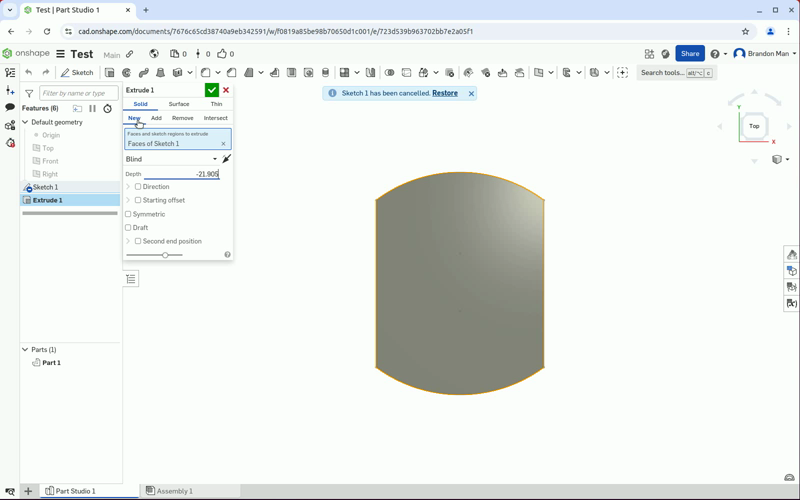
key(enter)
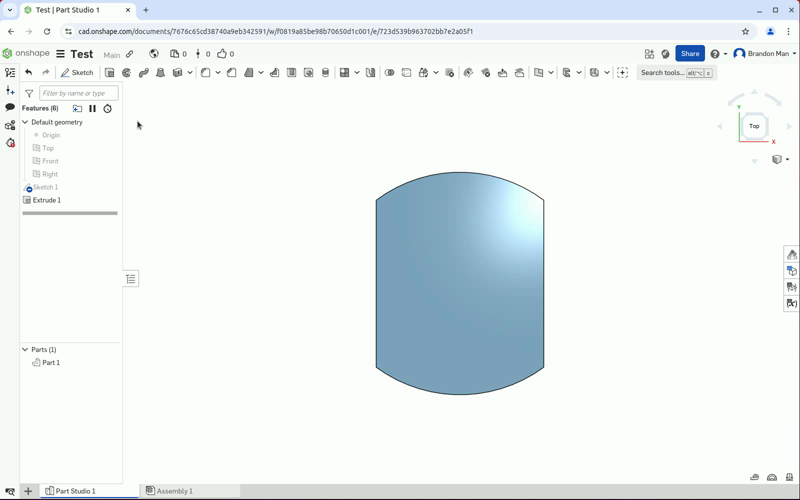
key(shift+h)
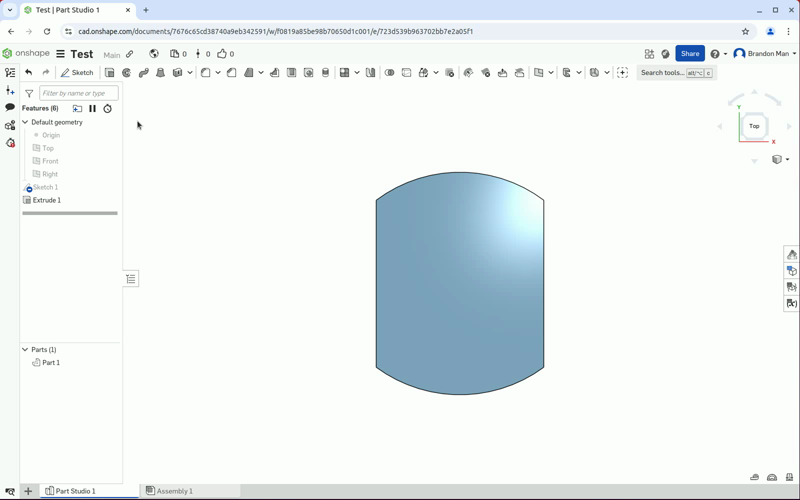
key(shift+h)
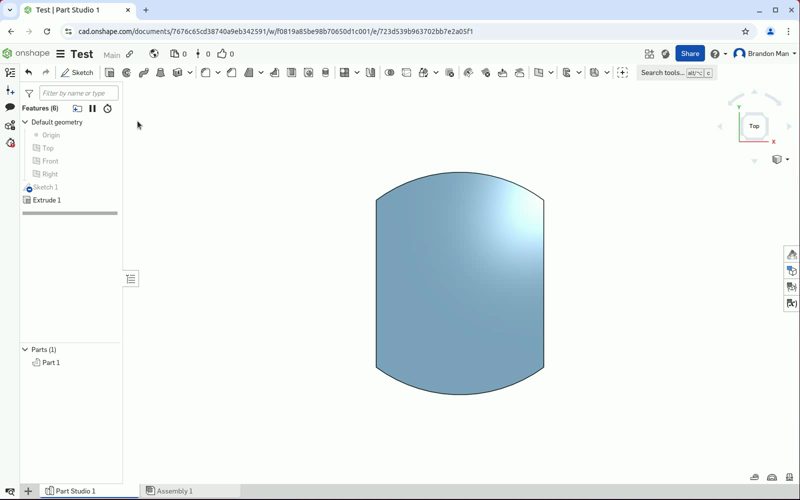
mouse_move(73, 189)
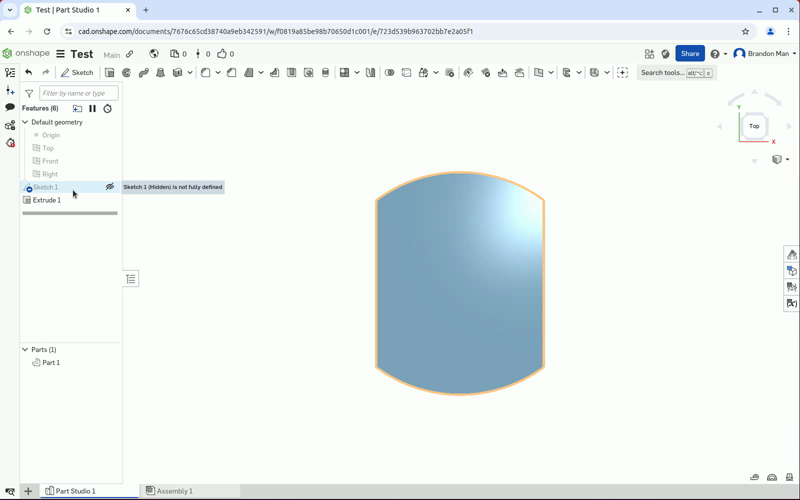
click(73, 189)
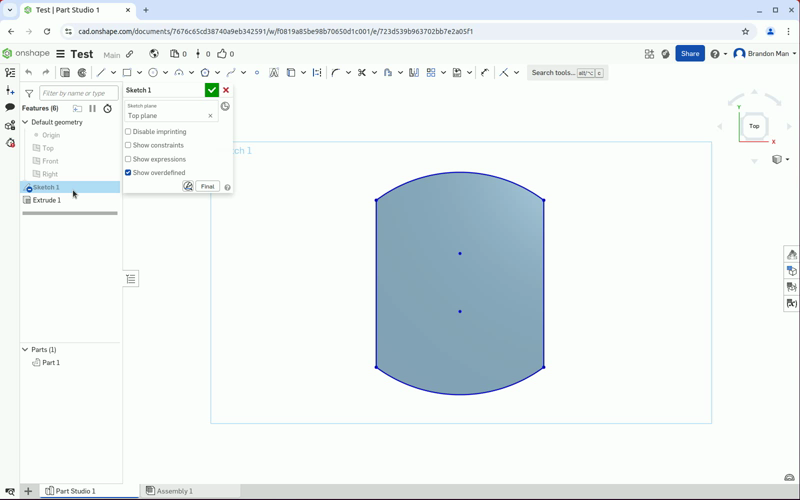
mouse_move(229, 92)
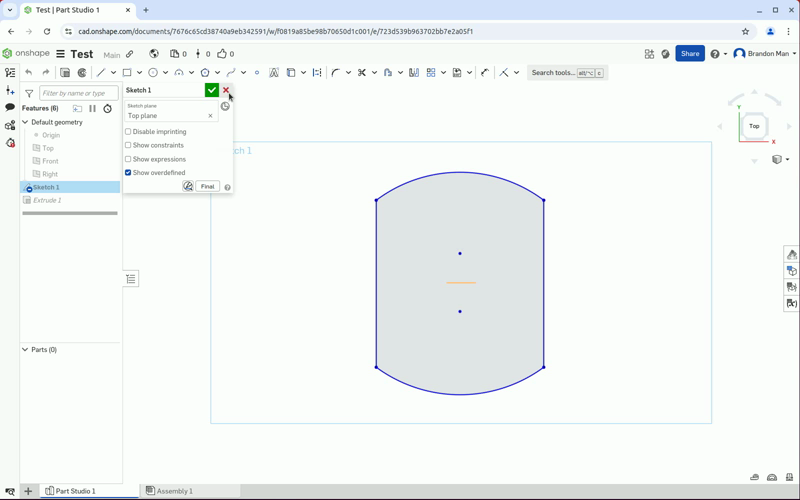
click(229, 92)
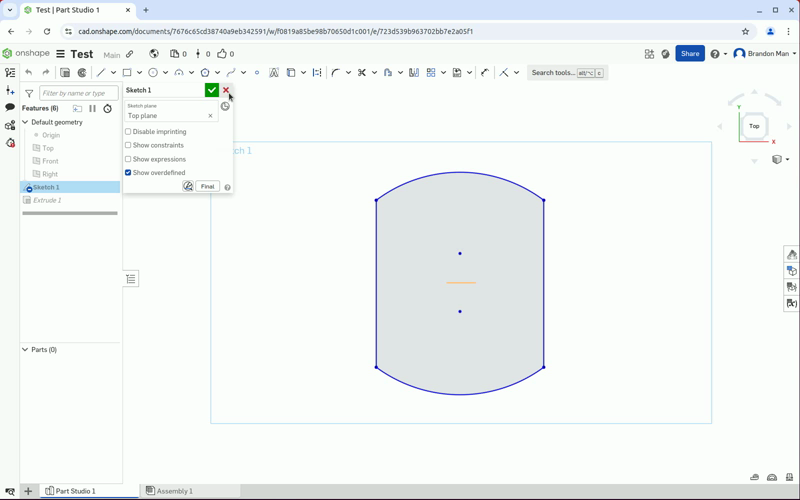
key(shift+s)
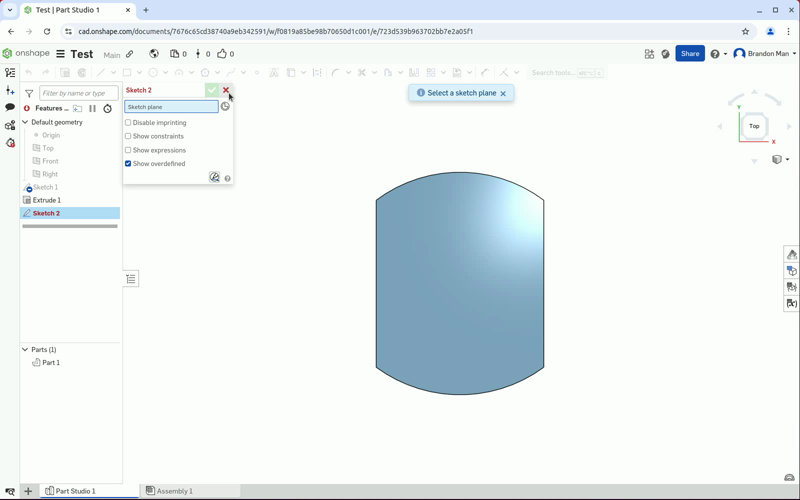
mouse_move(73, 150)
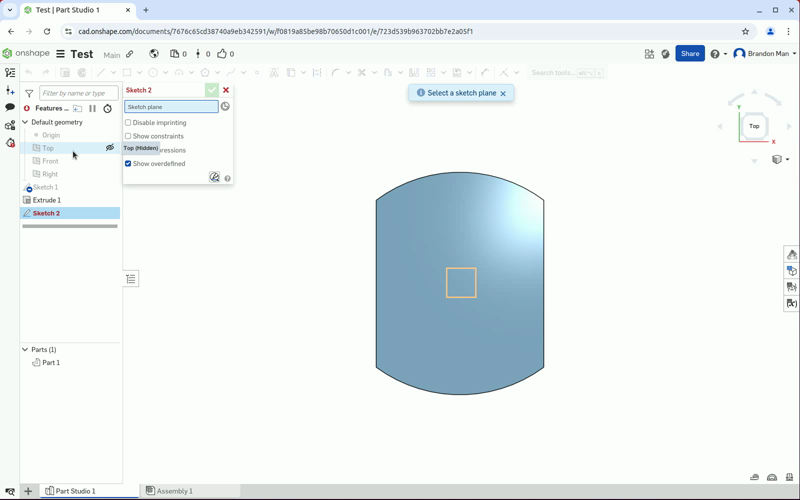
click(73, 150)
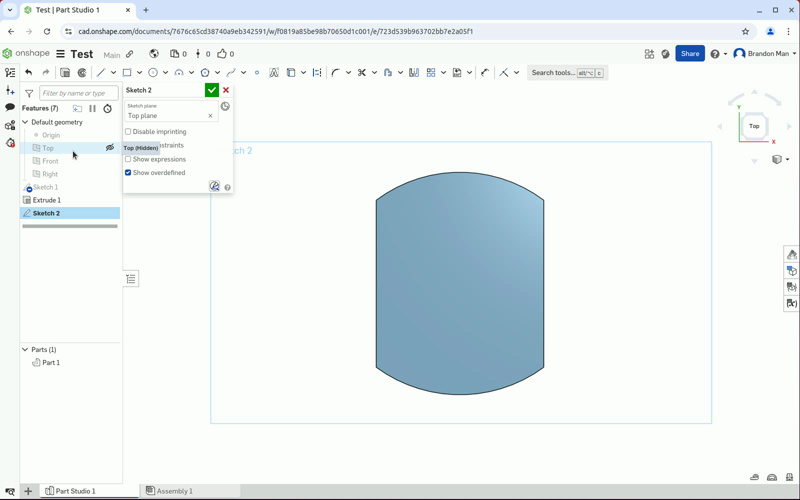
mouse_move(73, 352)
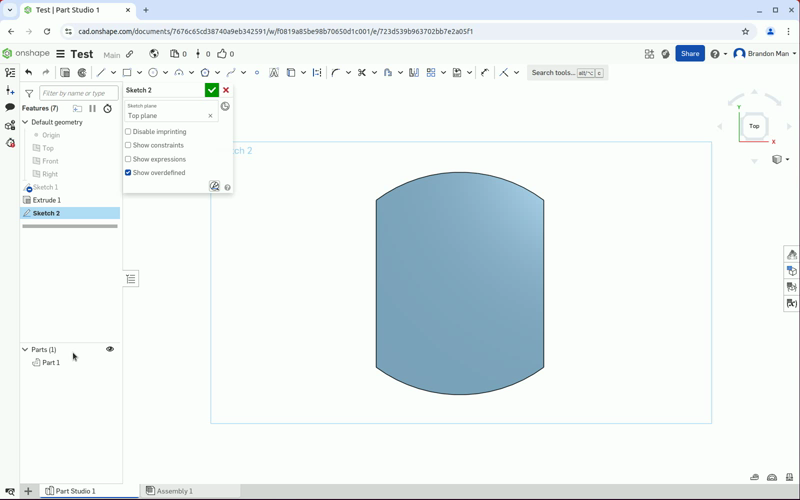
key(y)
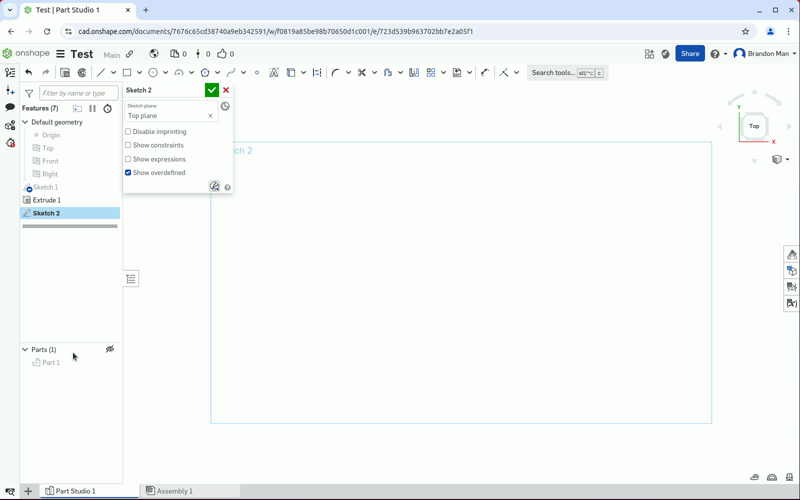
key(a)
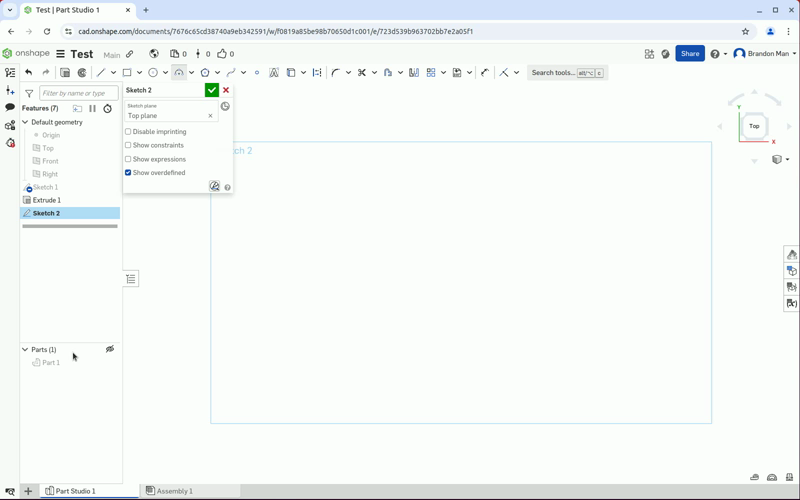
key_down(shift)
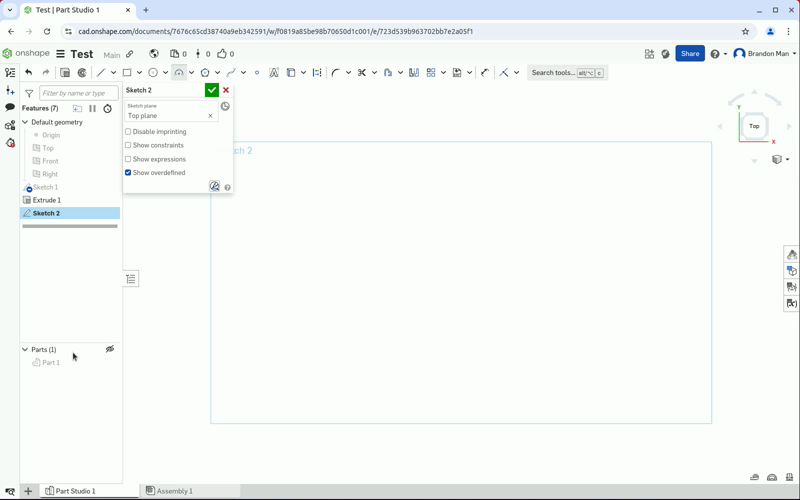
mouse_move(383, 363)
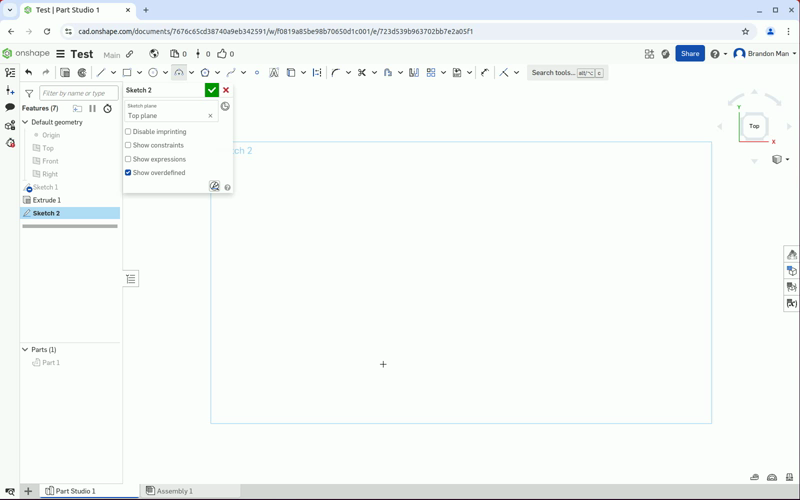
click(383, 363)
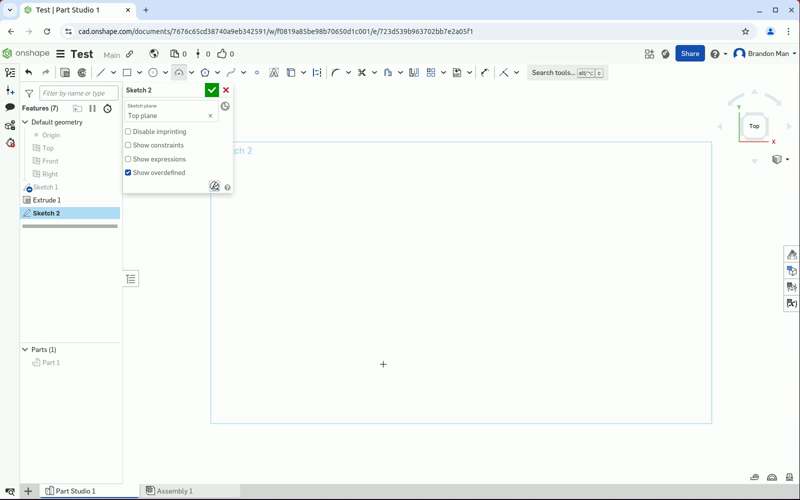
key_up(shift)
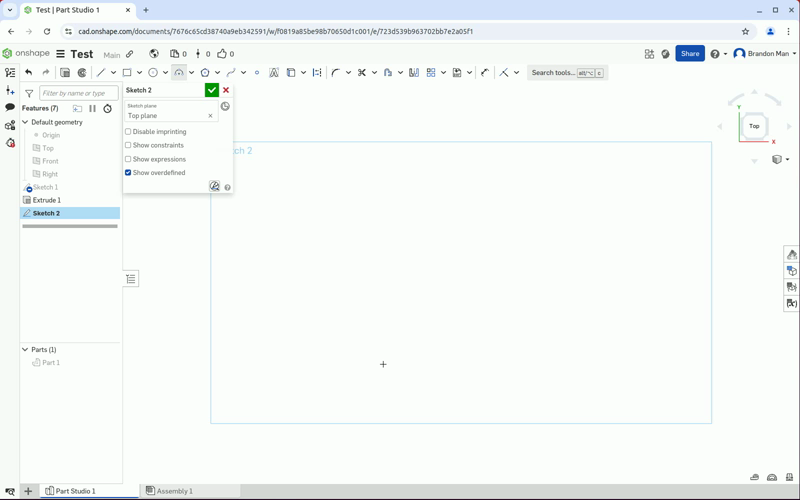
key_down(shift)
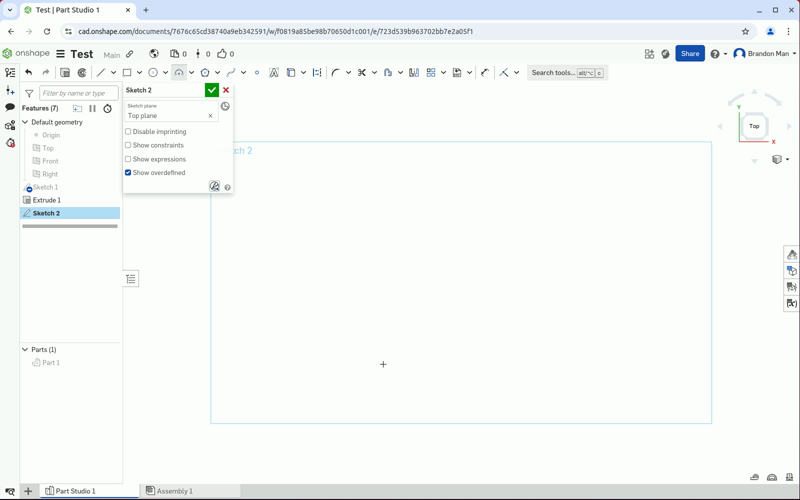
mouse_move(537, 363)
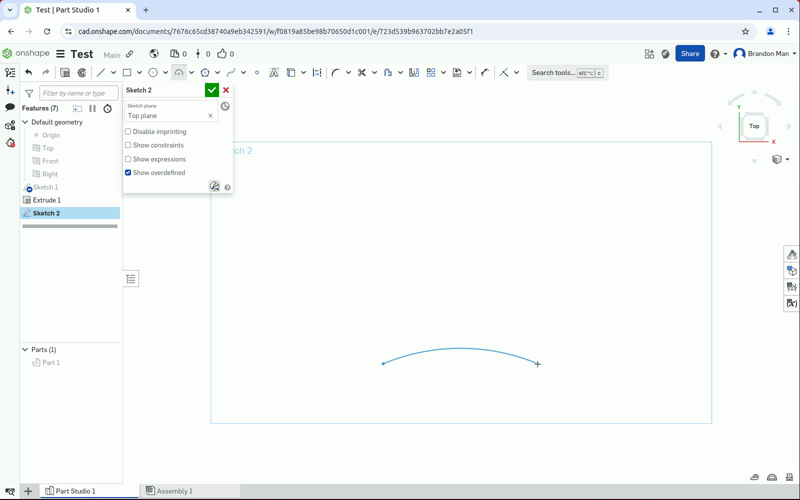
click(537, 363)
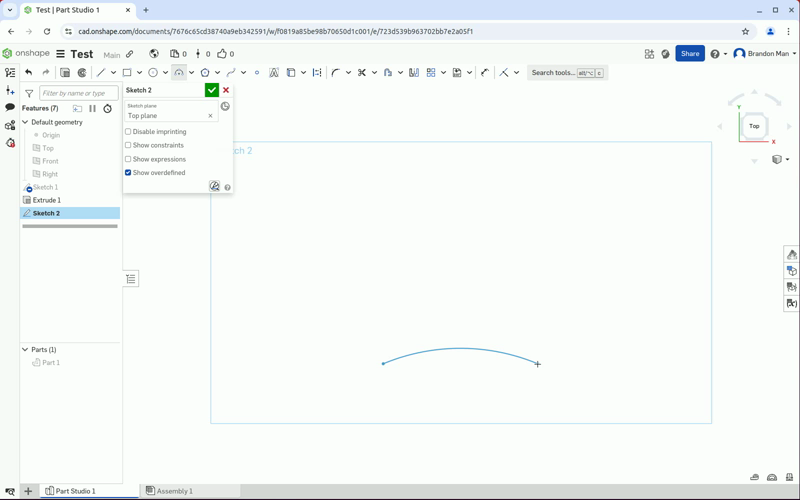
mouse_move(460, 388)
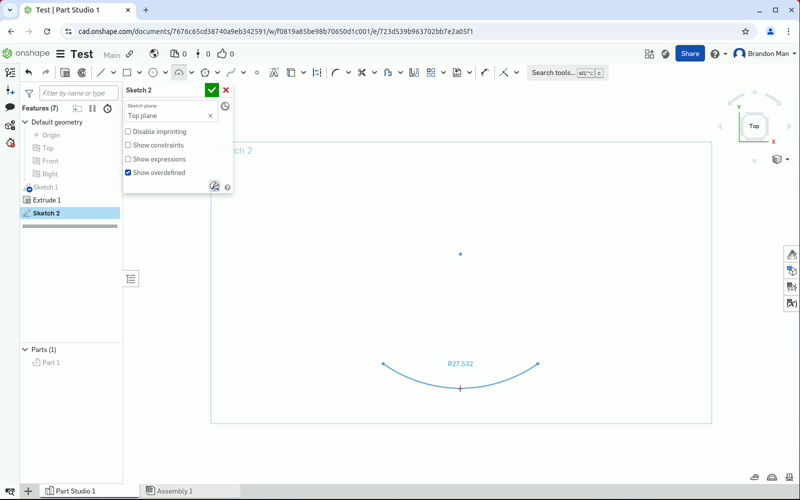
click(460, 388)
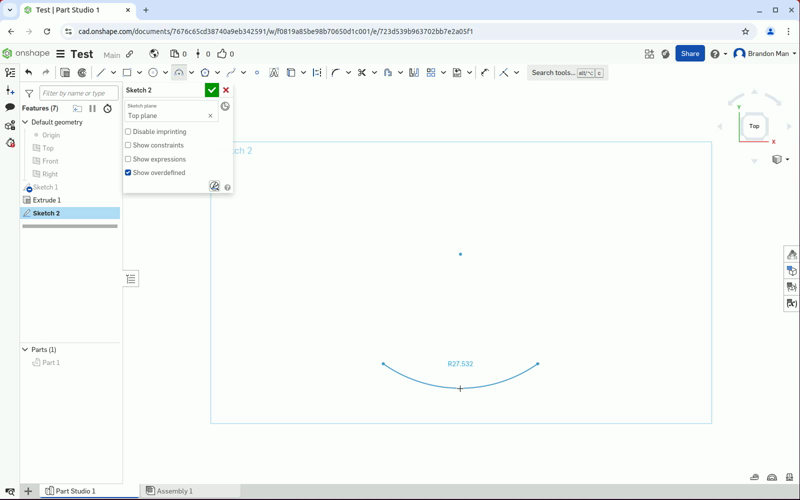
key_up(shift)
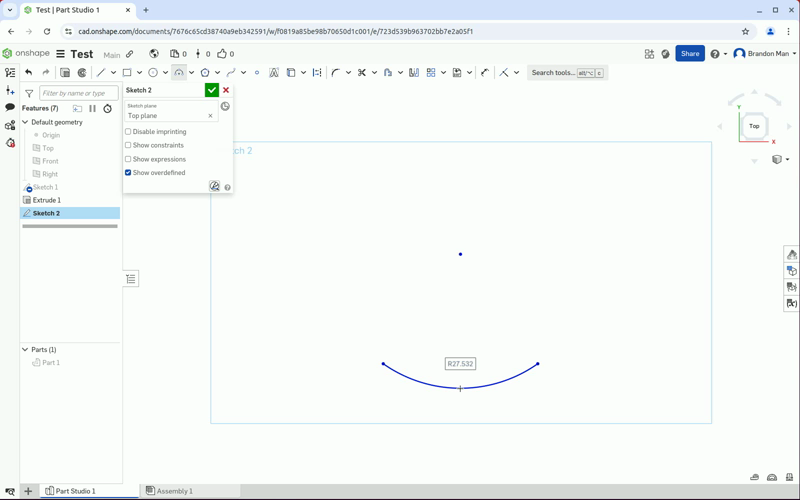
key(esc)
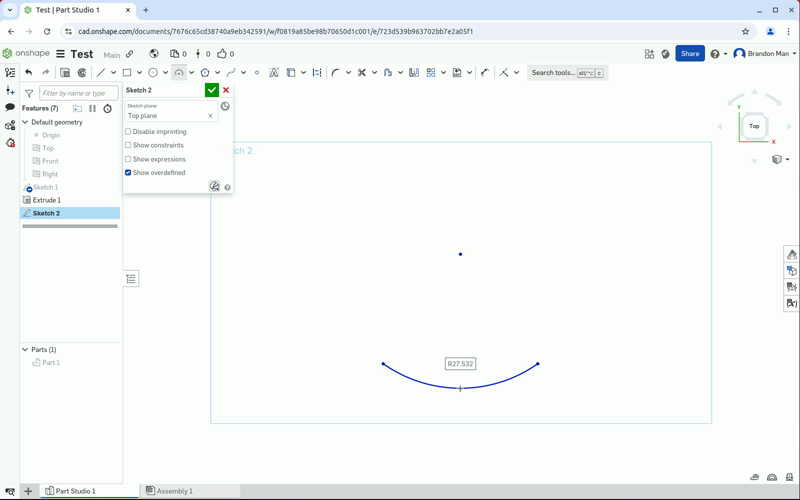
key(l)
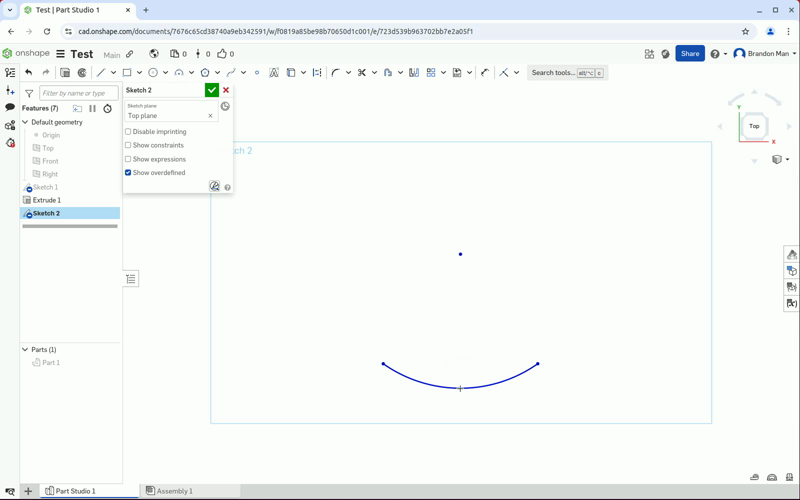
mouse_move(537, 363)
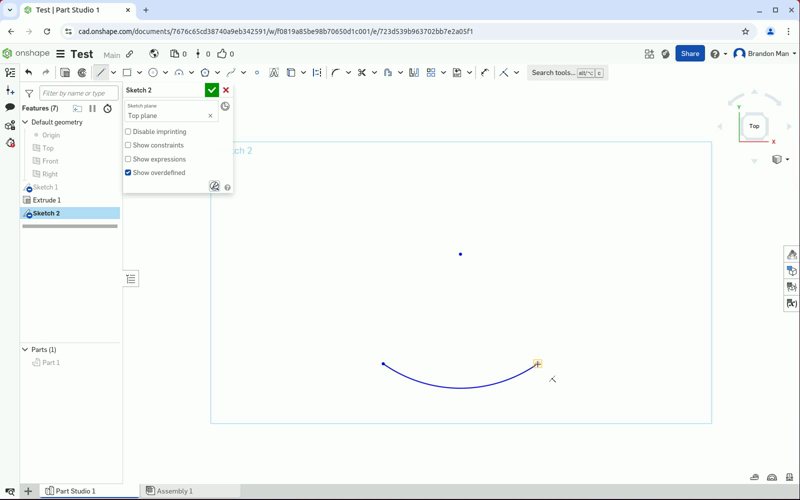
click(537, 363)
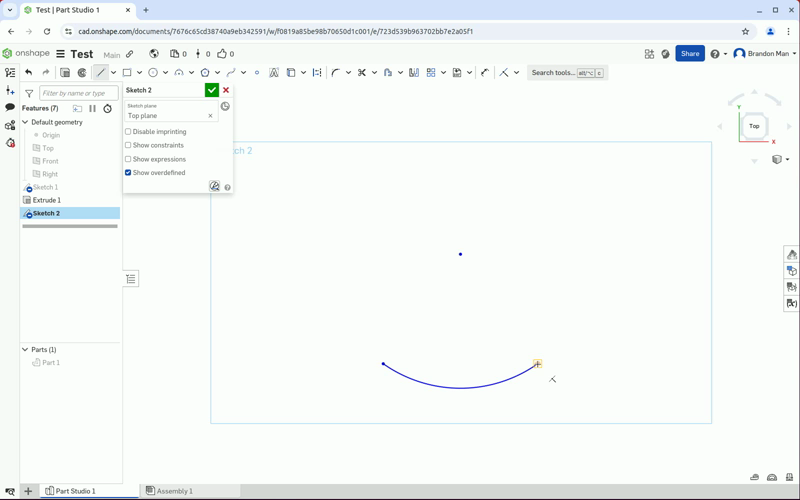
key_down(shift)
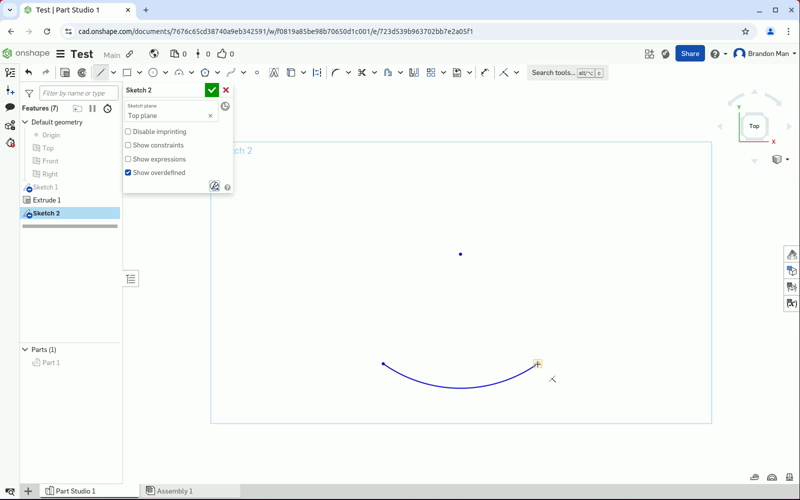
mouse_move(537, 203)
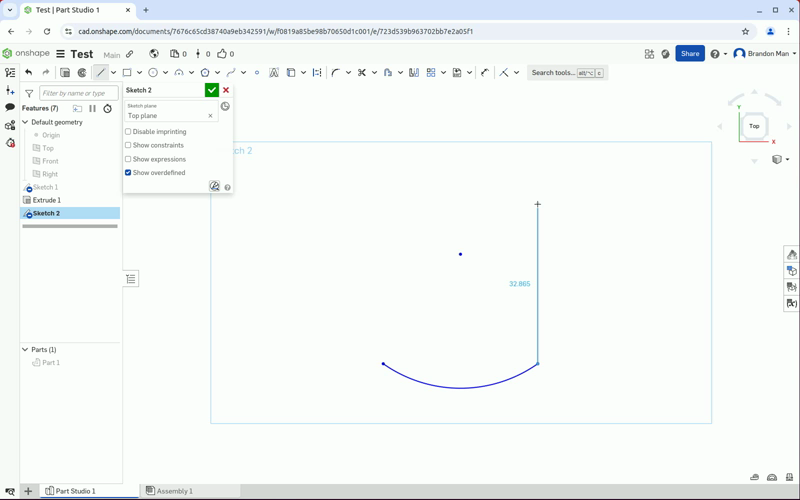
click(537, 203)
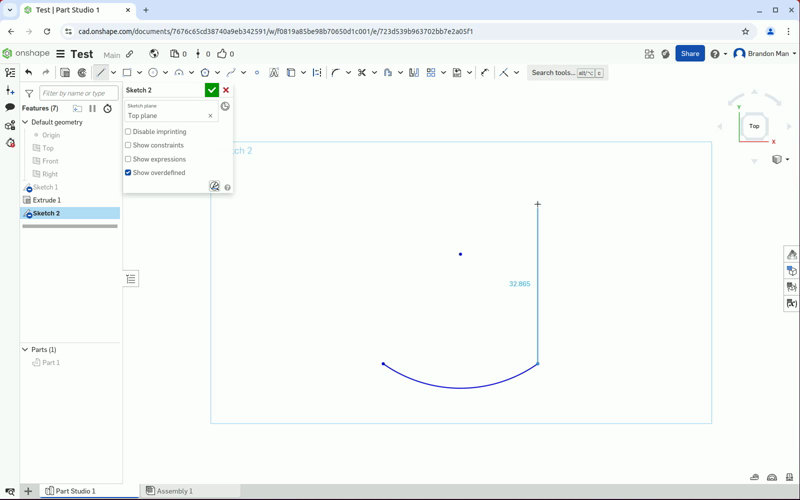
key_up(shift)
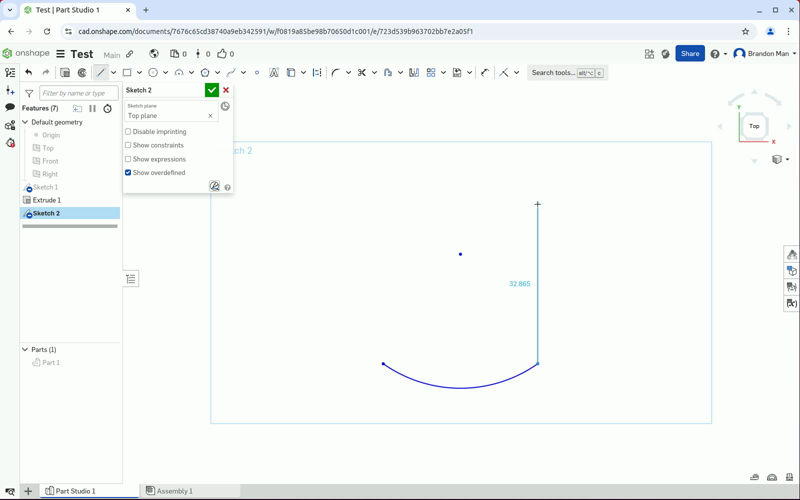
key(esc)
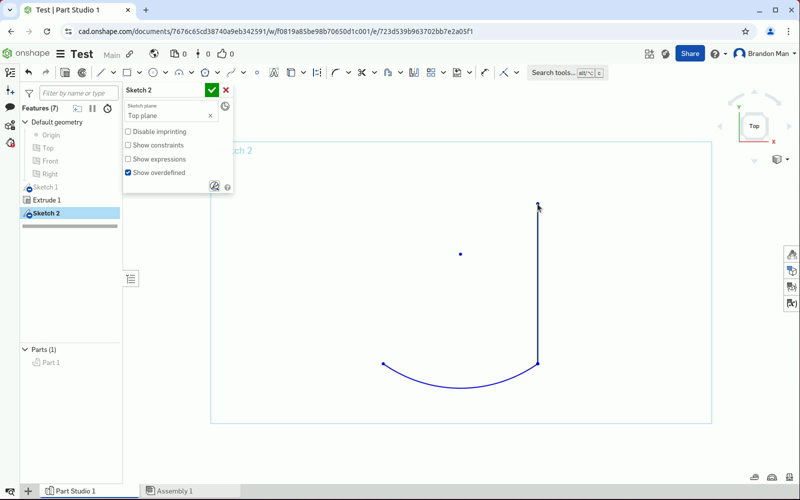
key(a)
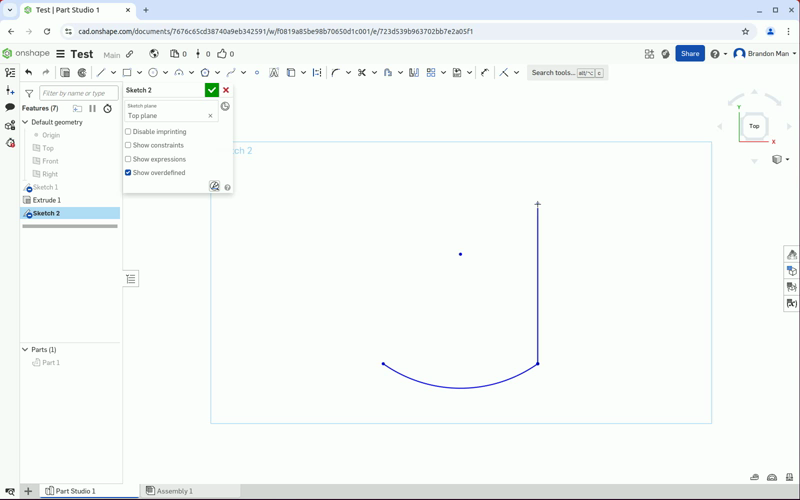
mouse_move(537, 203)
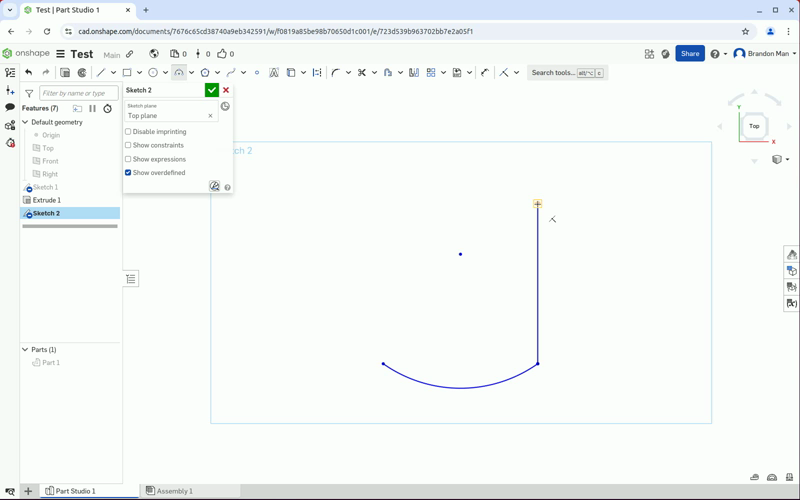
click(537, 203)
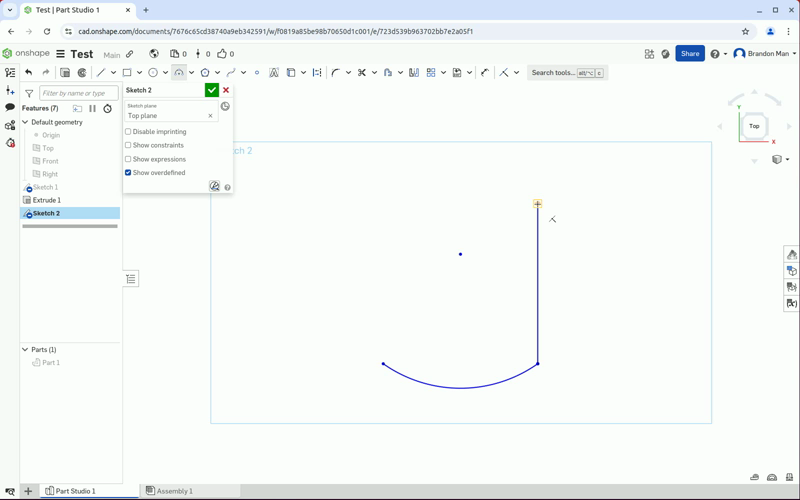
key_down(shift)
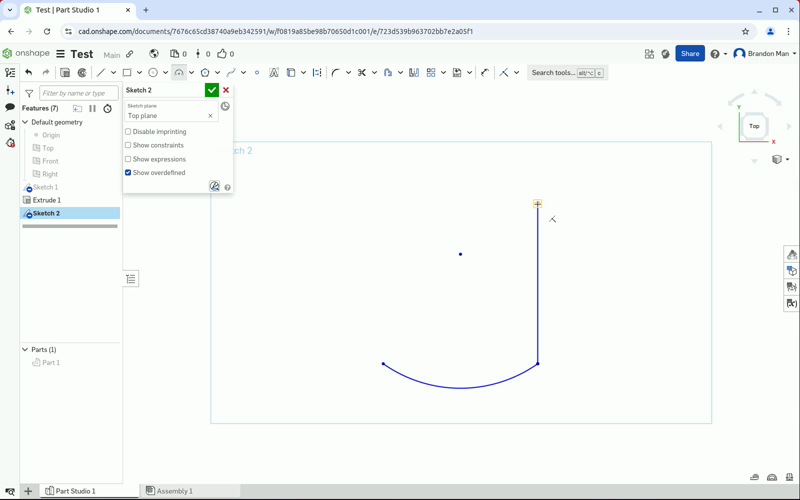
mouse_move(383, 203)
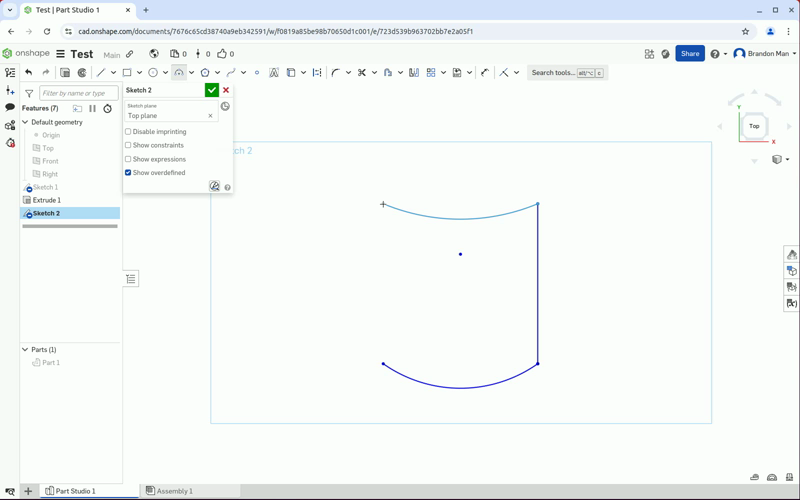
click(383, 203)
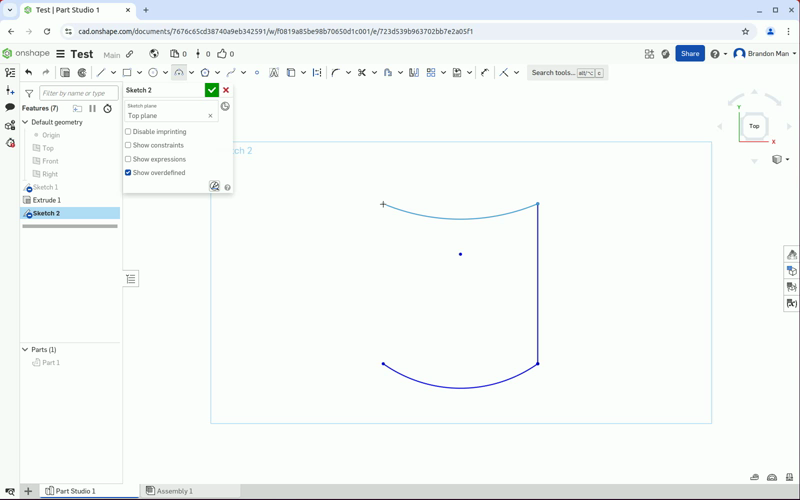
mouse_move(460, 179)
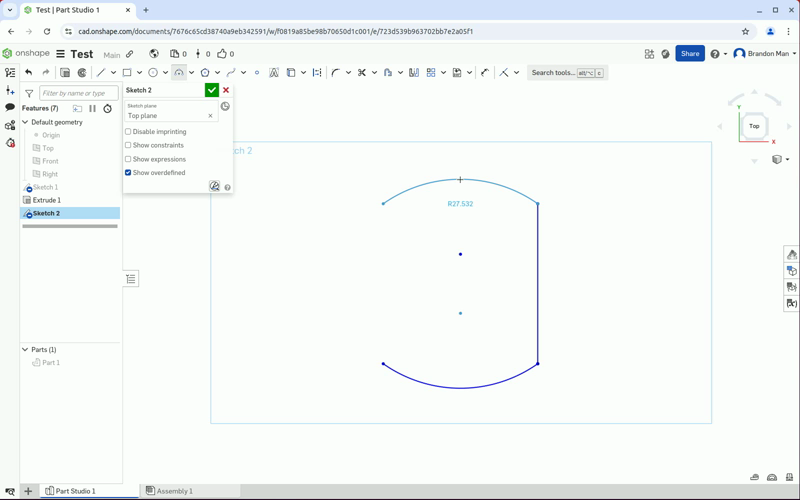
click(460, 179)
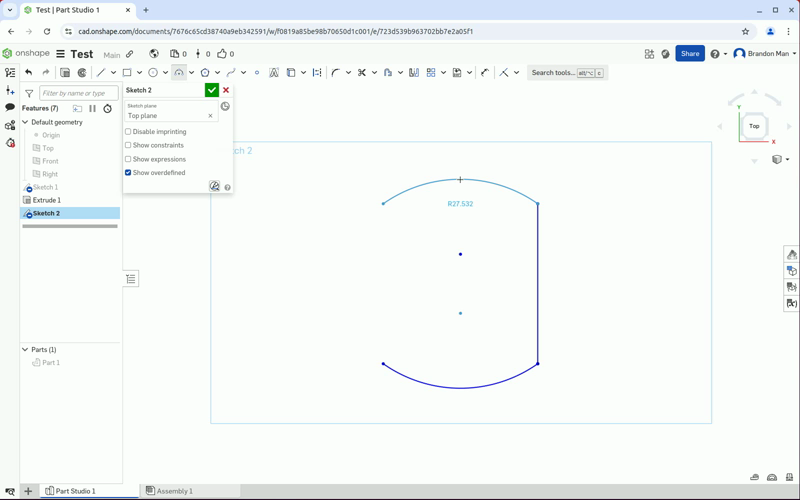
key_up(shift)
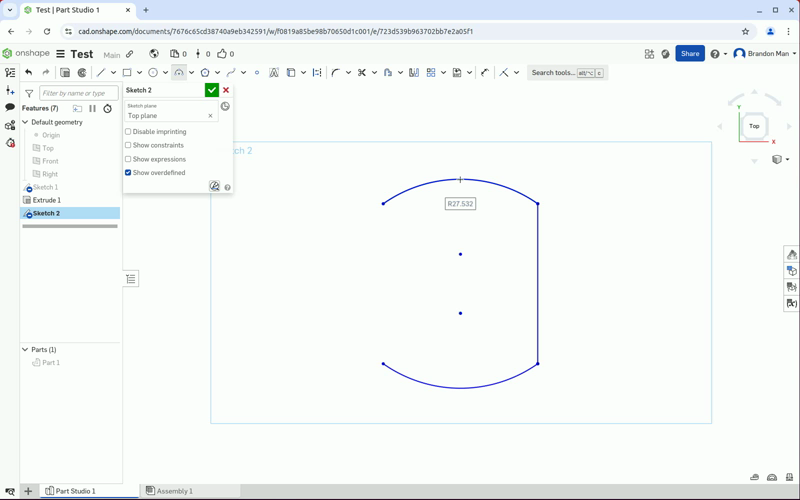
key(esc)
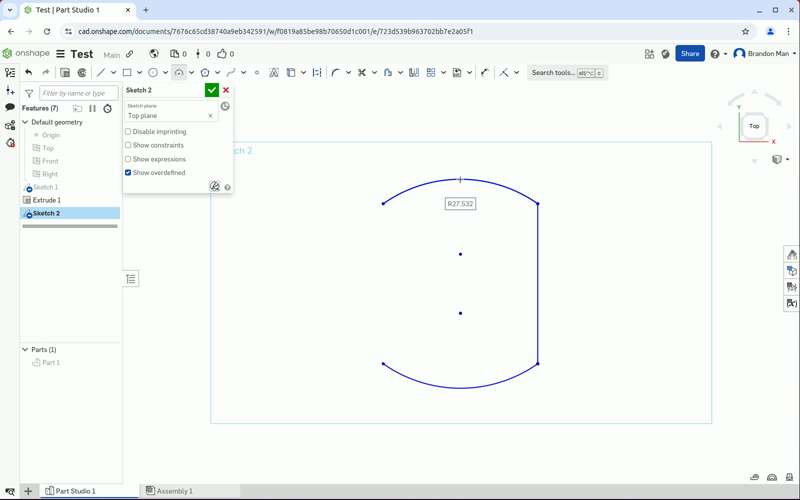
key(l)
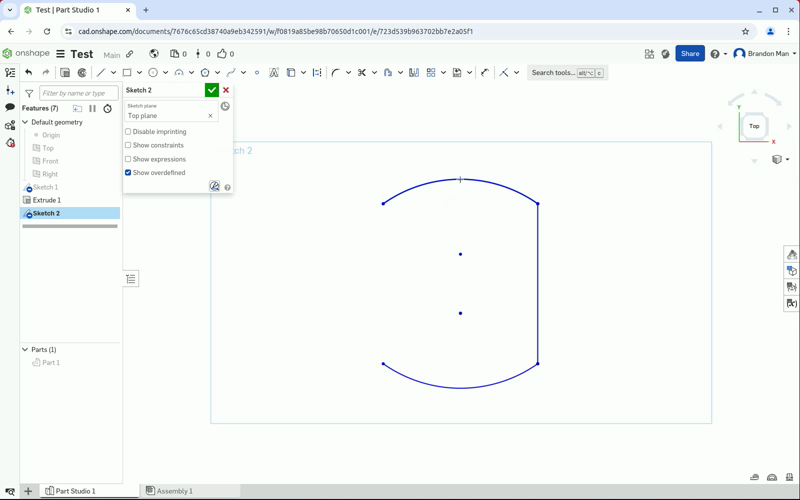
mouse_move(383, 203)
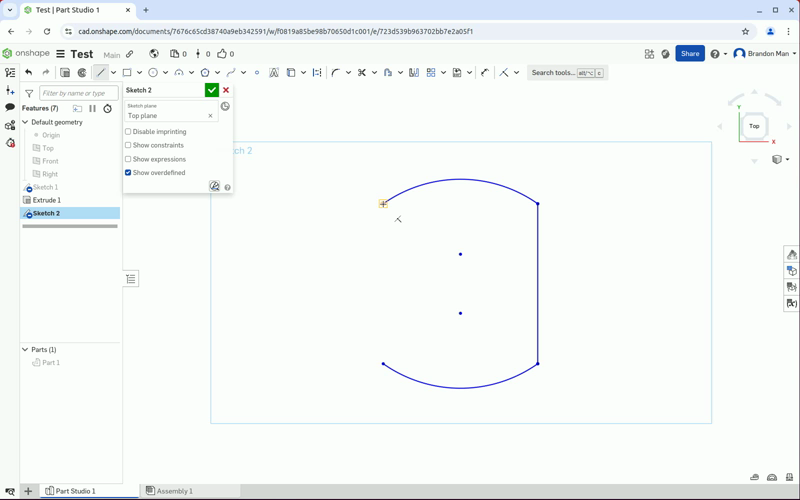
click(383, 203)
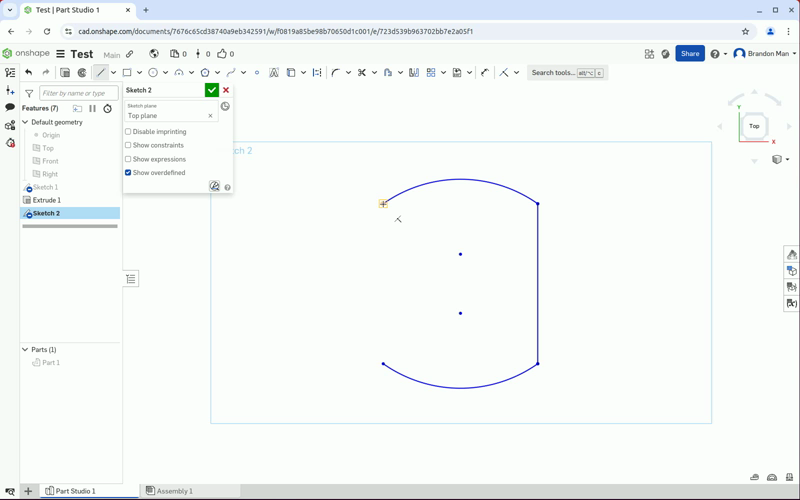
key_down(shift)
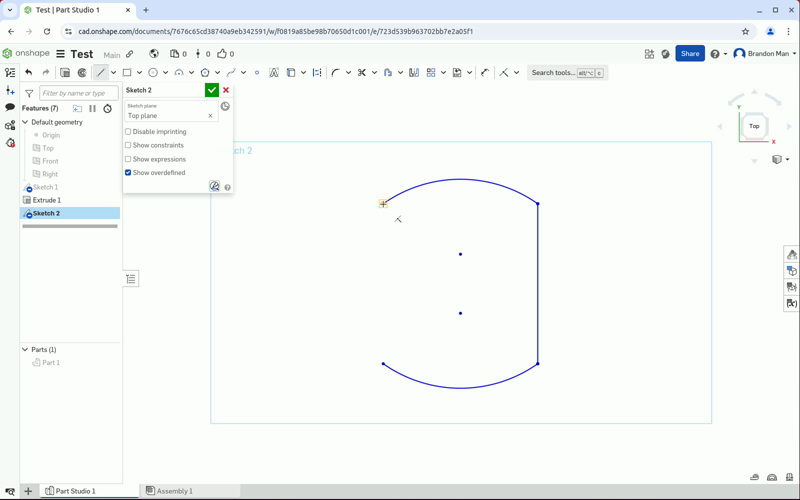
mouse_move(383, 363)
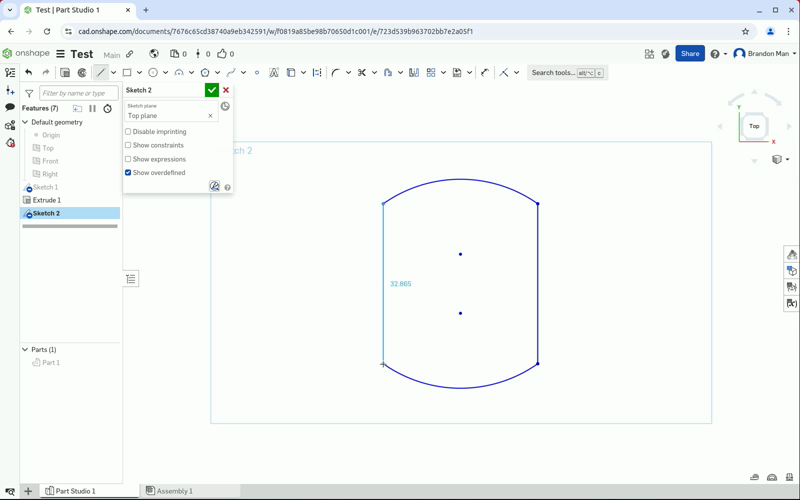
key_up(shift)
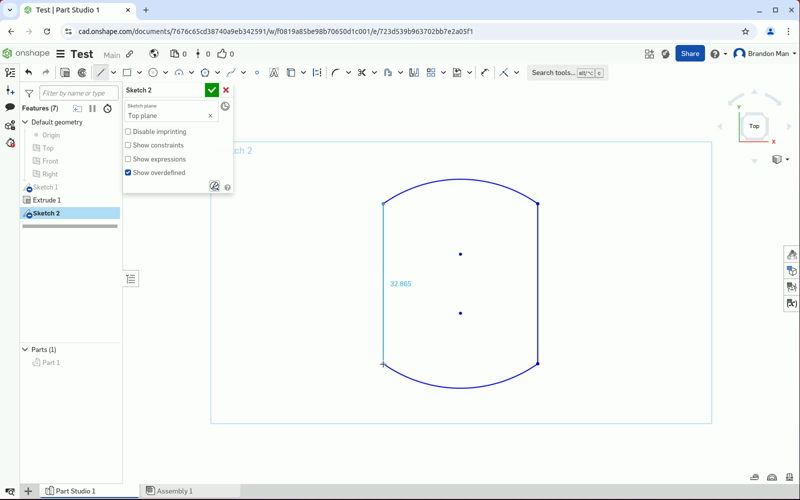
click(383, 363)
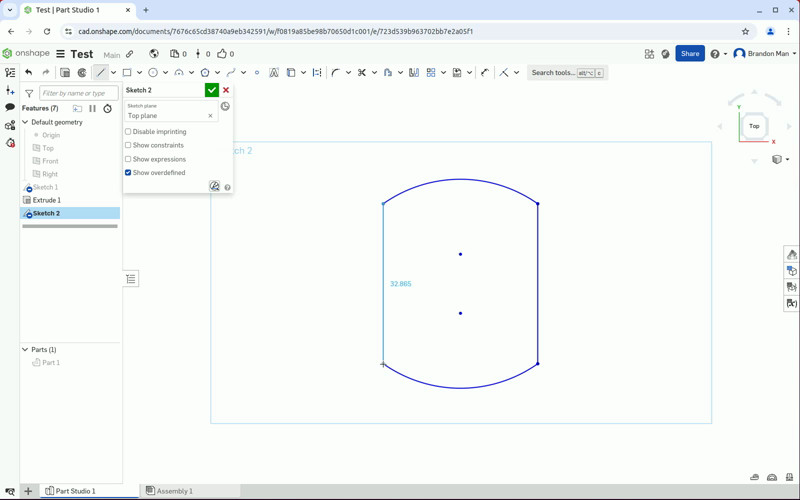
key(esc)
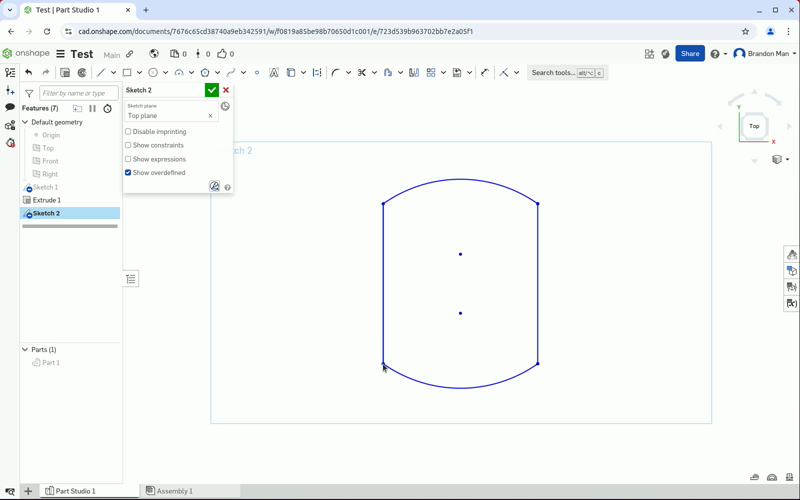
mouse_move(461, 236)
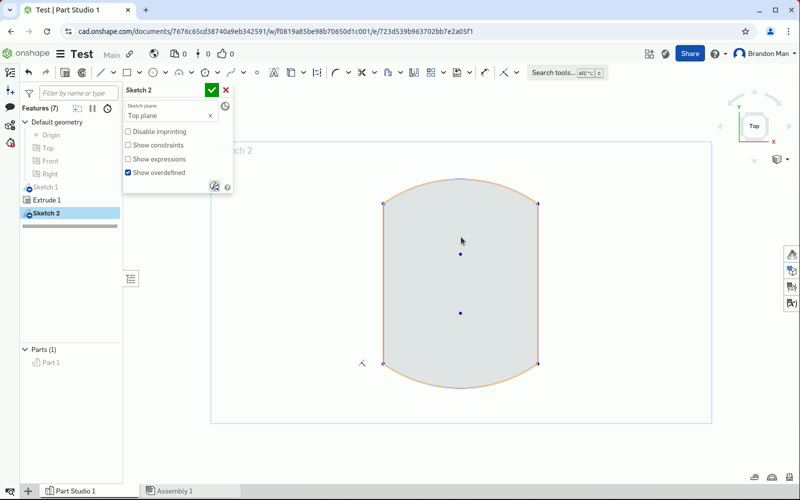
click(461, 236)
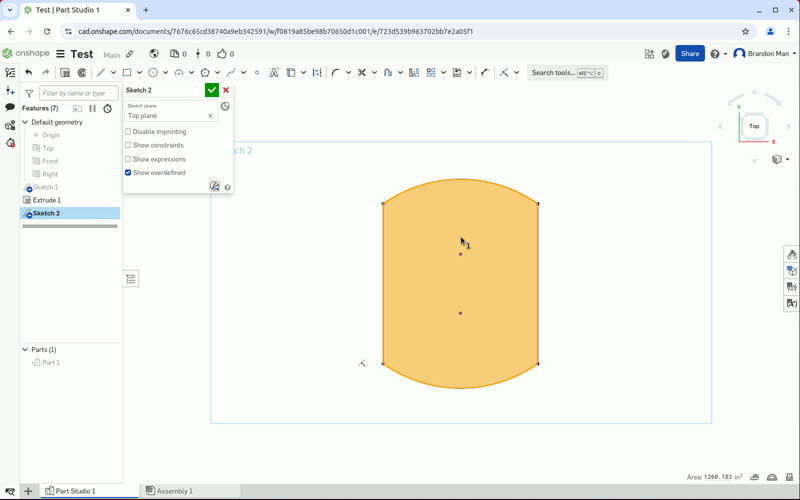
mouse_move(73, 352)
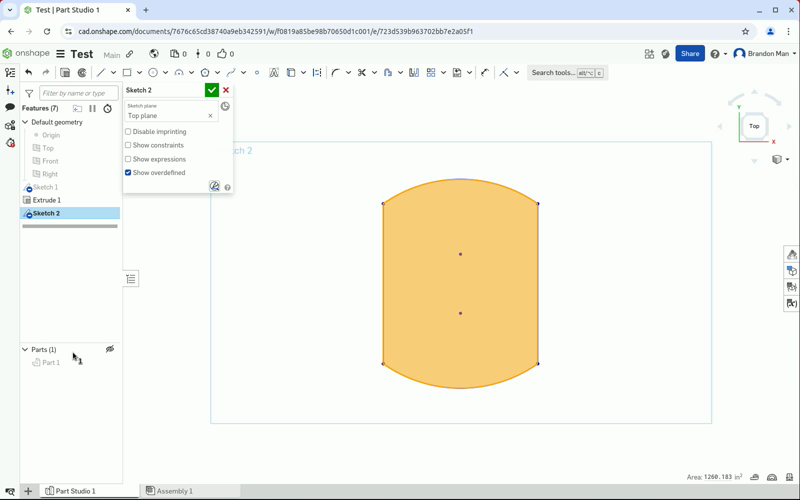
key(shift+y)
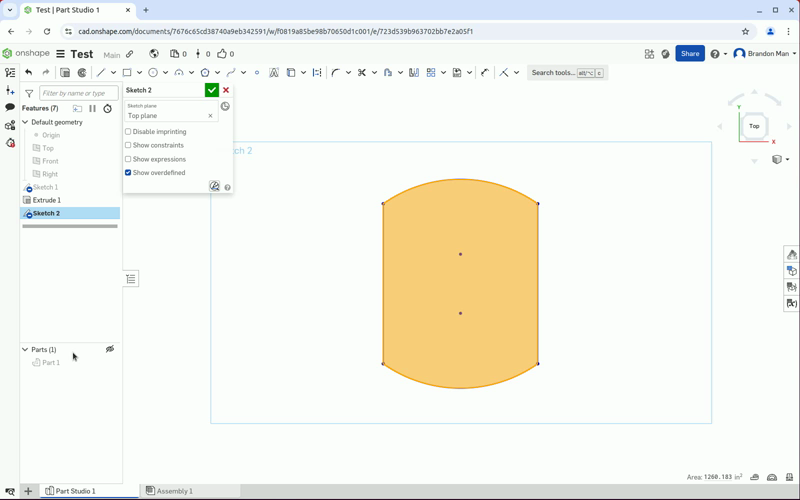
key(shift+e)
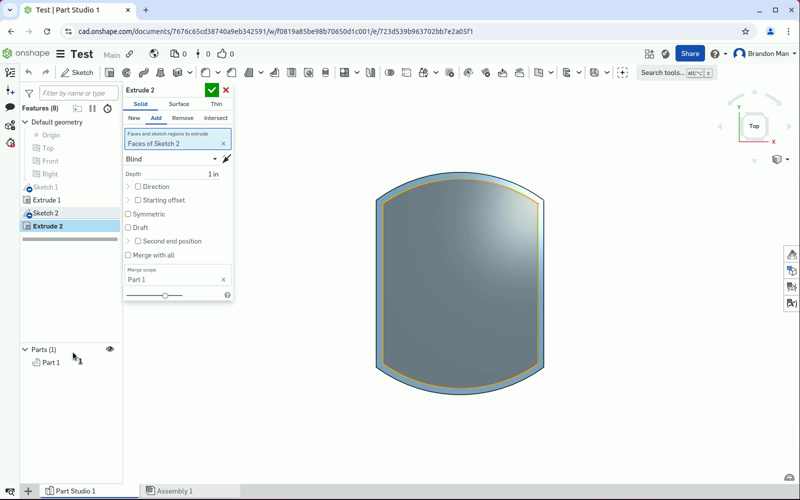
mouse_move(143, 106)
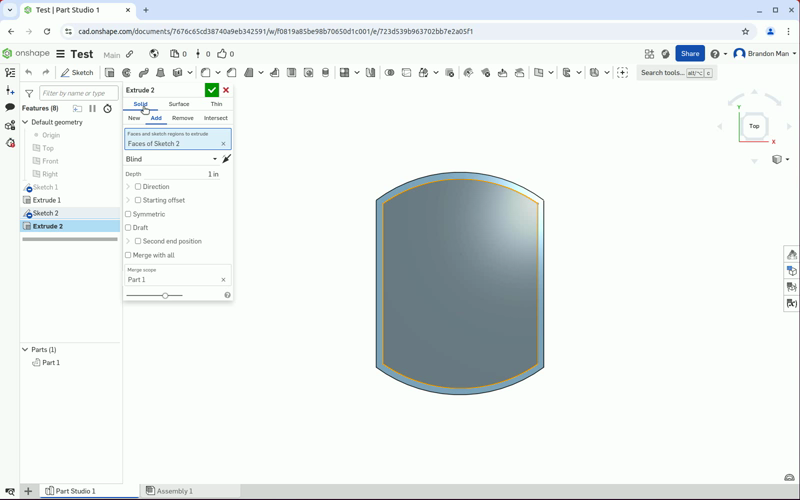
click(143, 106)
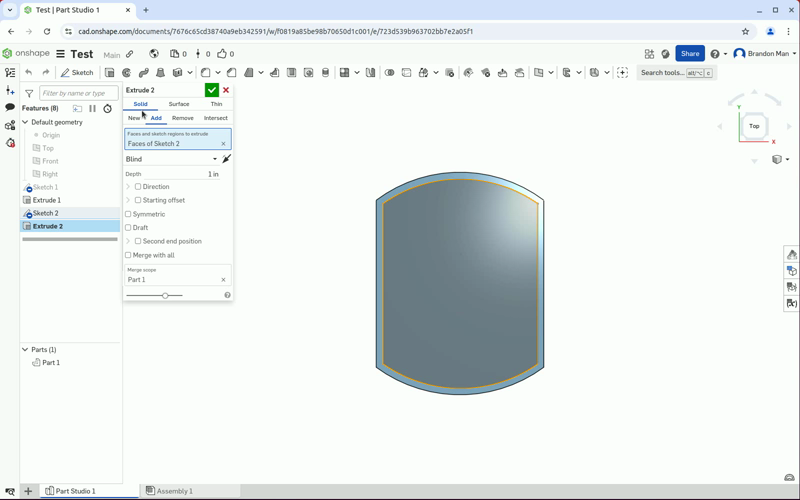
mouse_move(137, 120)
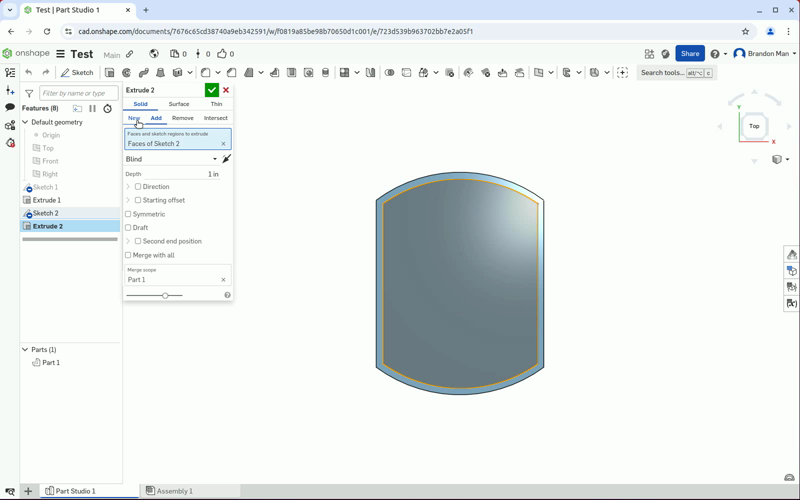
click(137, 120)
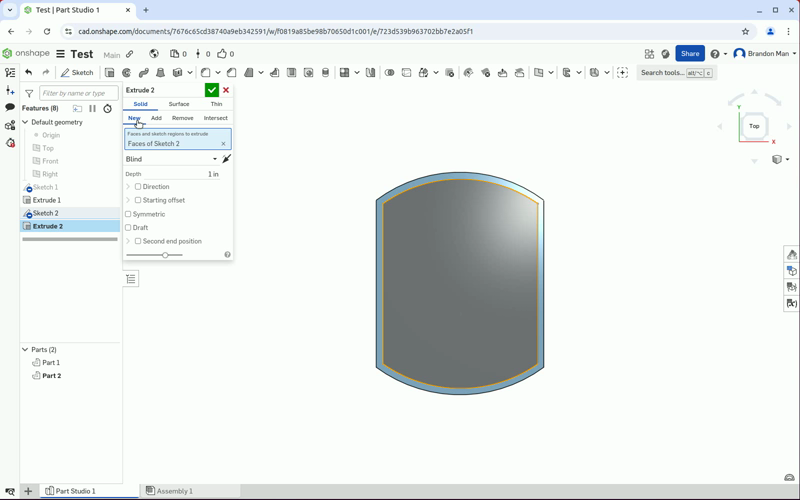
key(tab, 4)
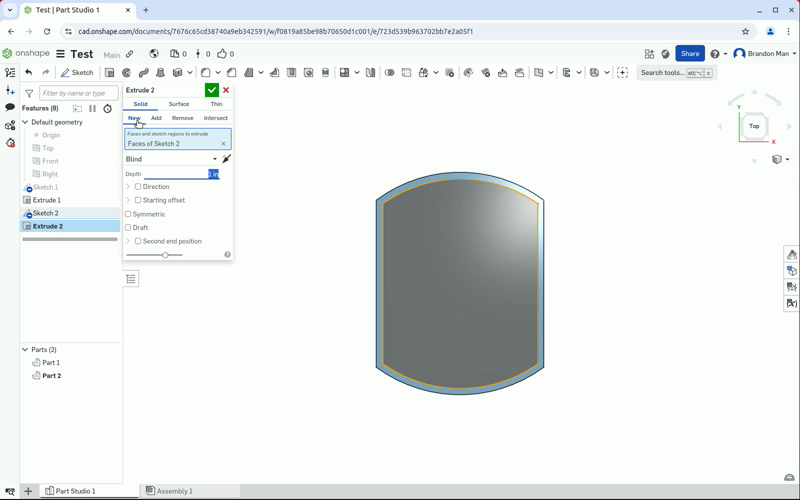
text(3.851)
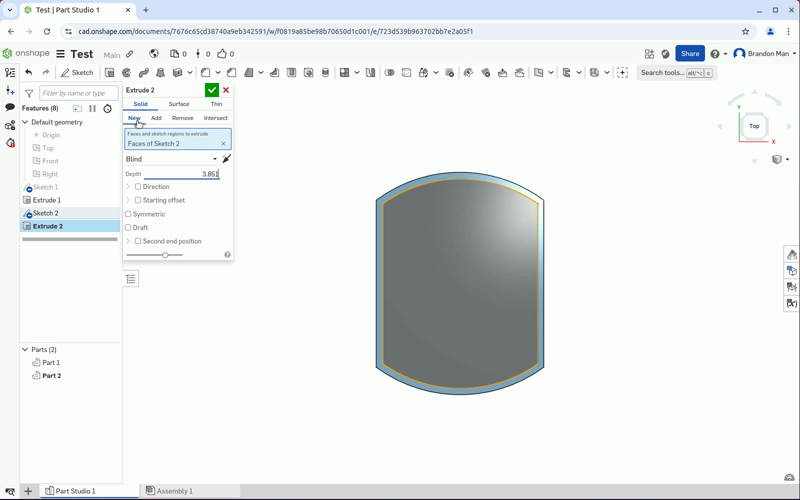
key(enter)
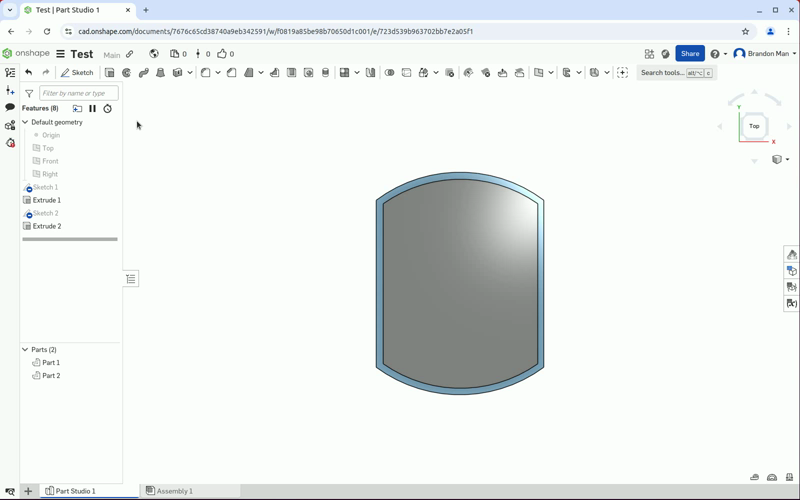
key(shift+h)
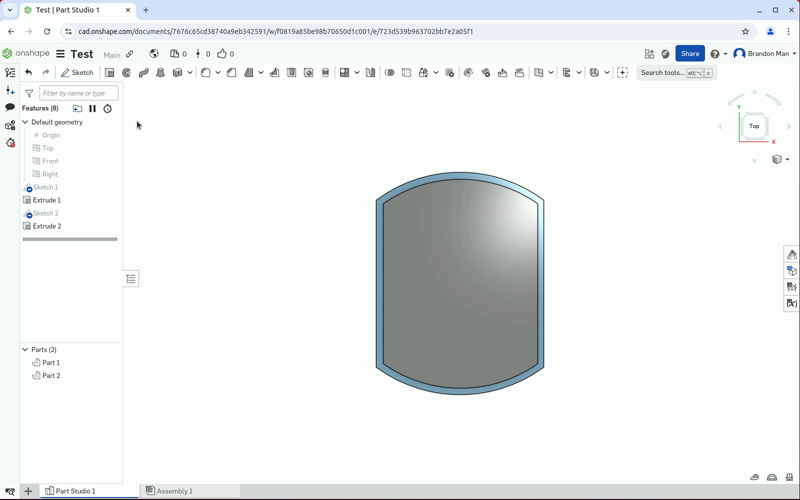
key(shift+h)
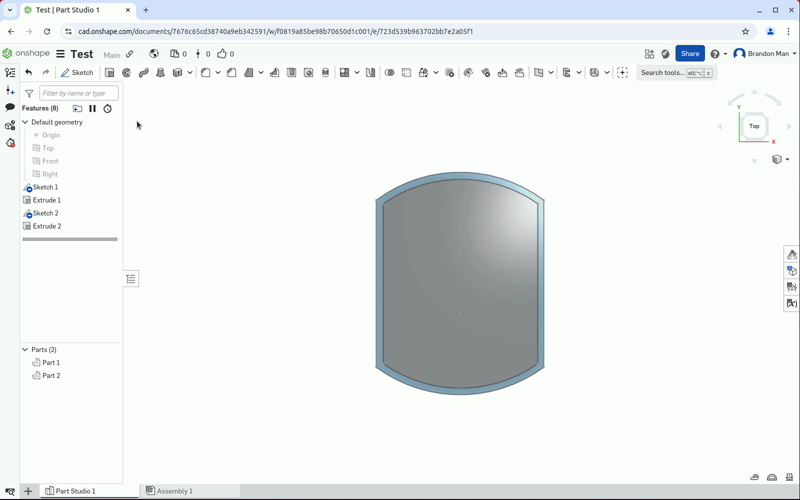
key(shift+7)
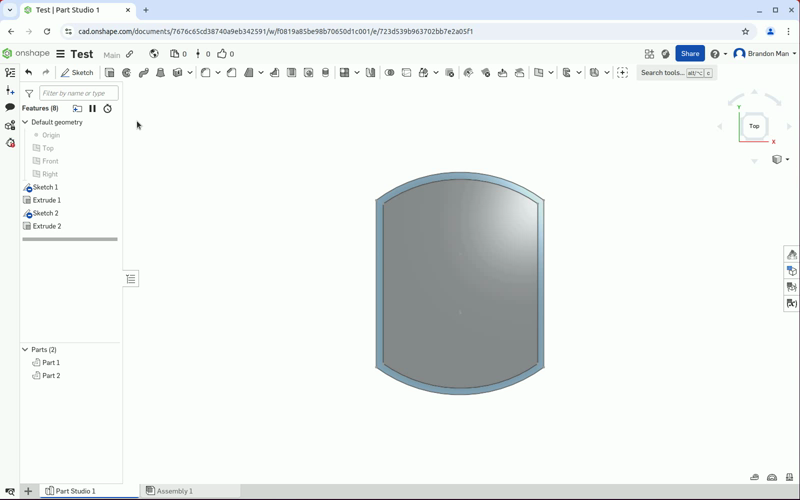
key(up, 3)
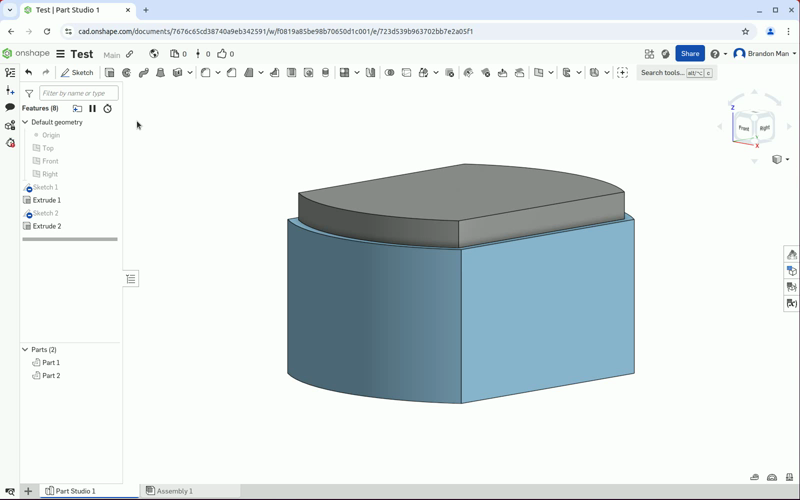
key(left, 3)
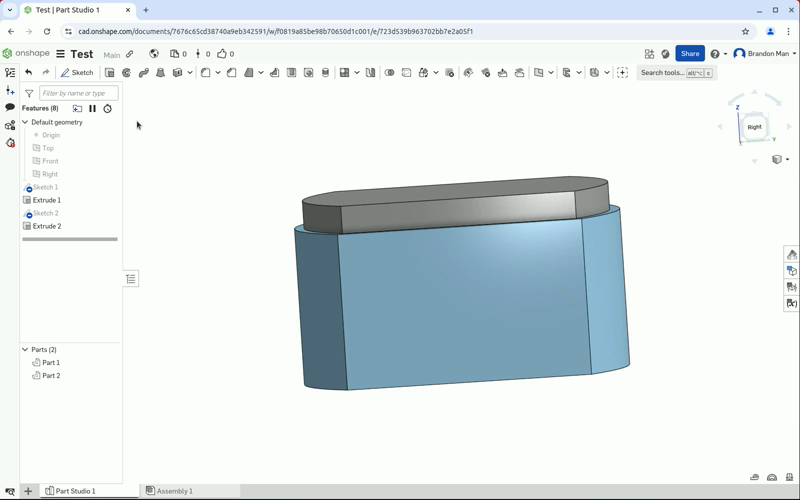
key(right, 3)
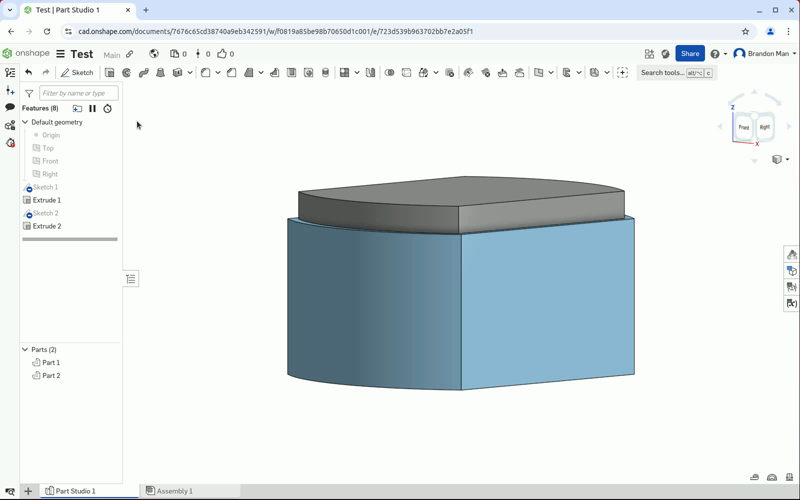
key(down, 3)
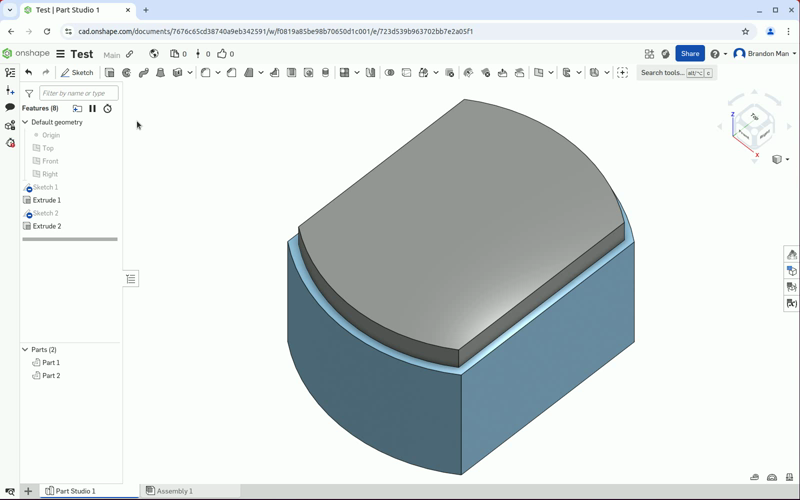
mouse_move(73, 189)
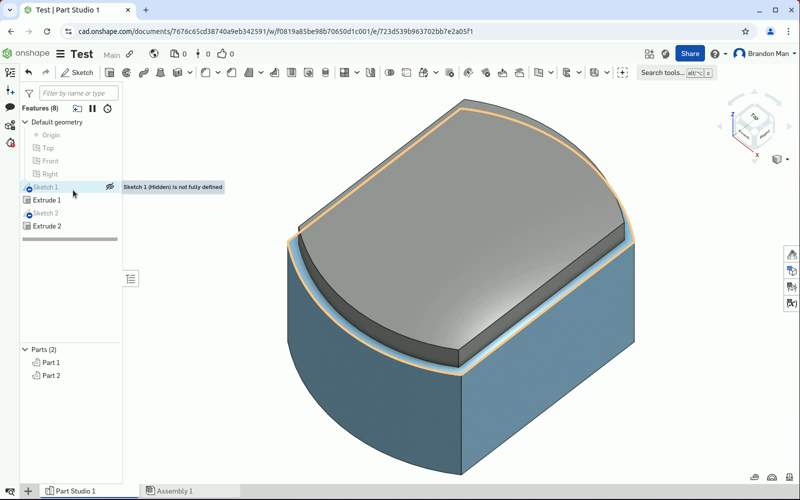
click(73, 189)